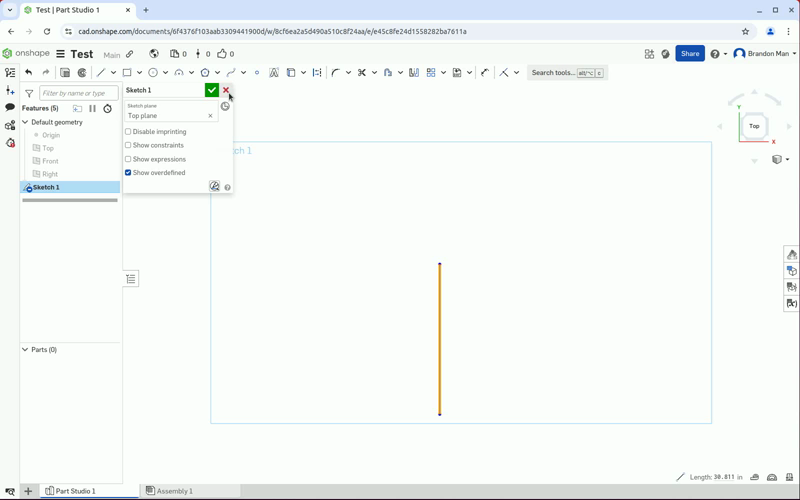
key(shift+h)
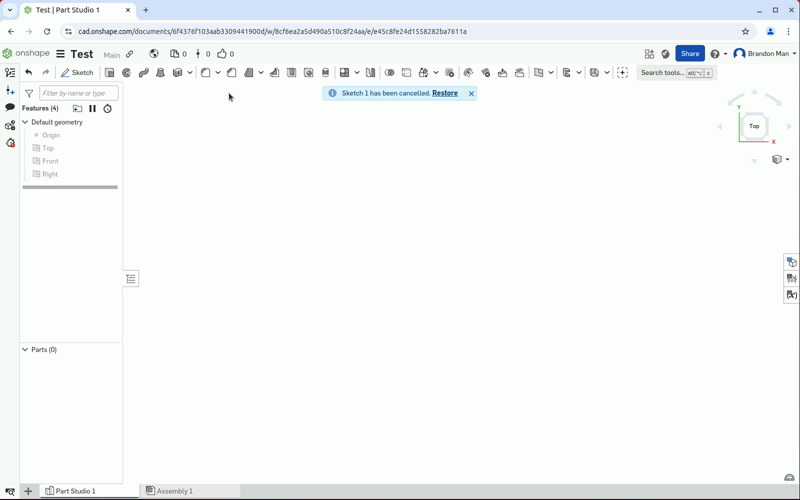
mouse_move(73, 352)
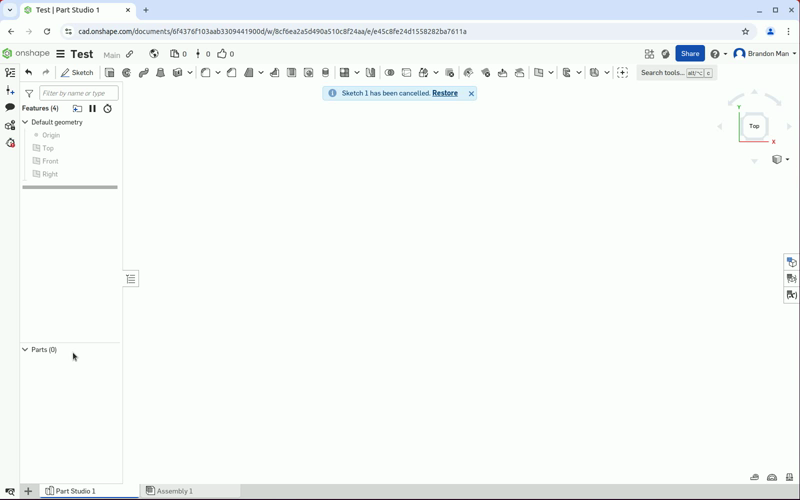
key(y)
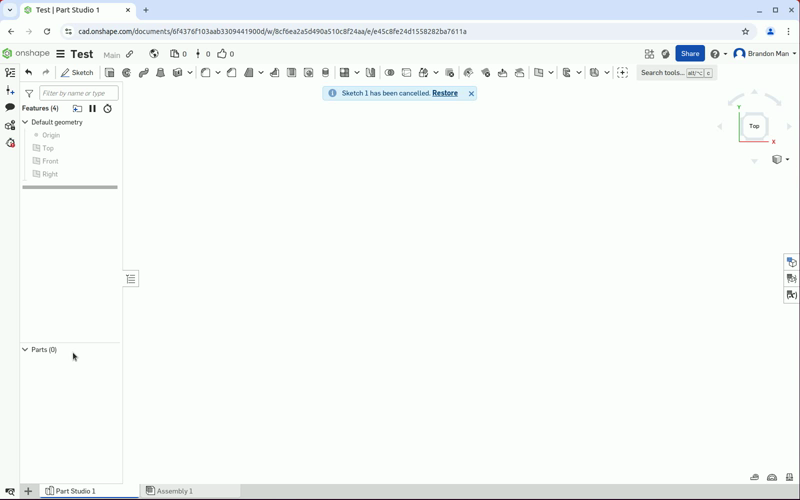
key(shift+p)
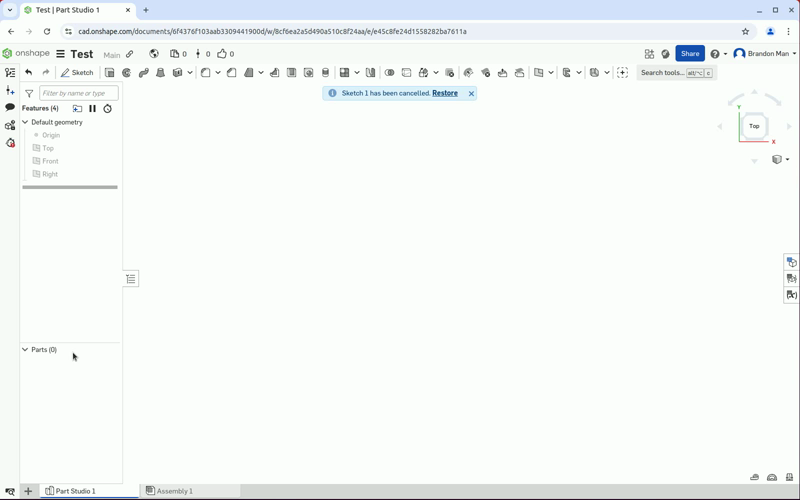
key(space)
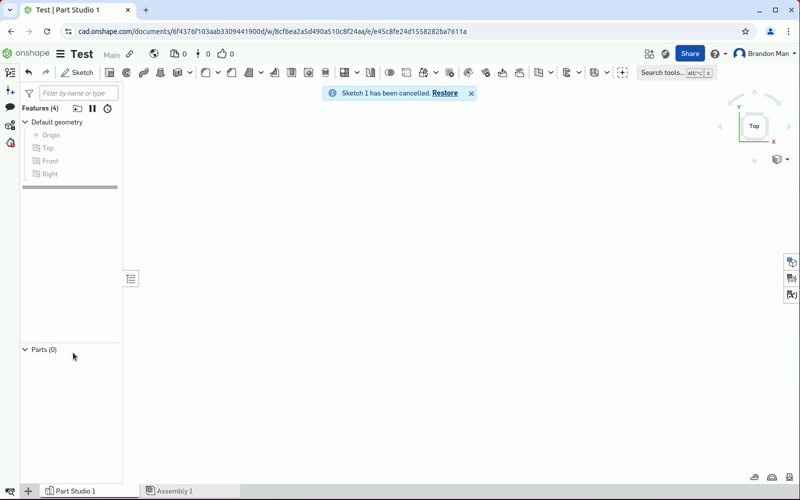
key_down(shift)
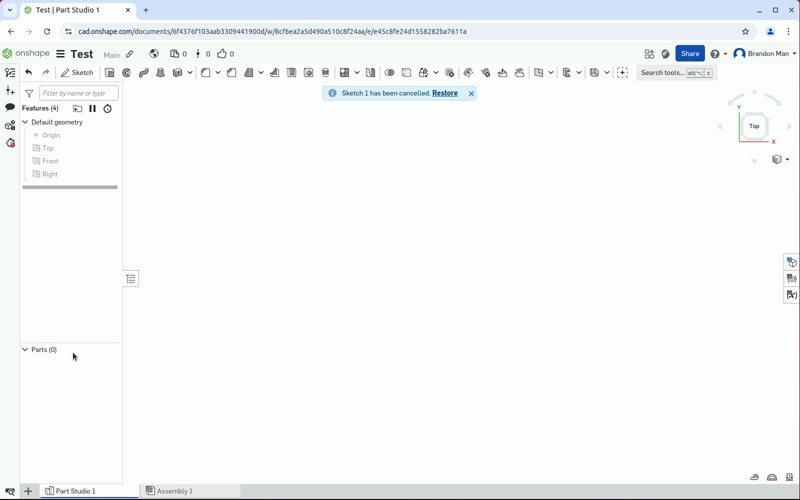
key(up)
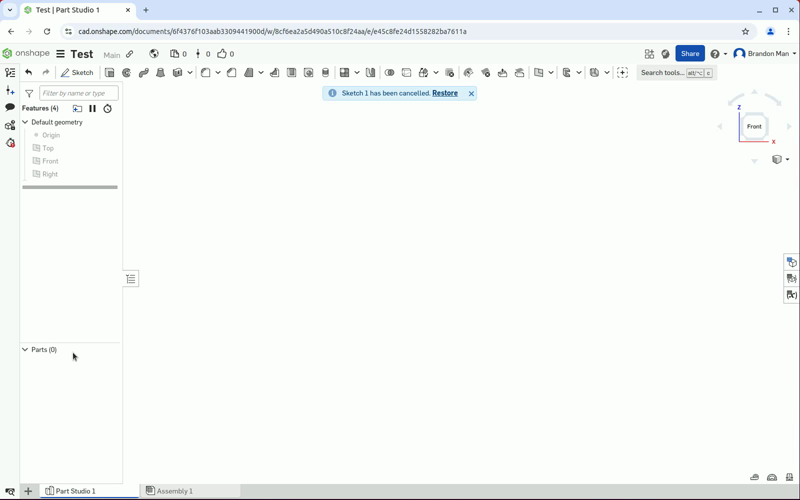
key_up(shift)
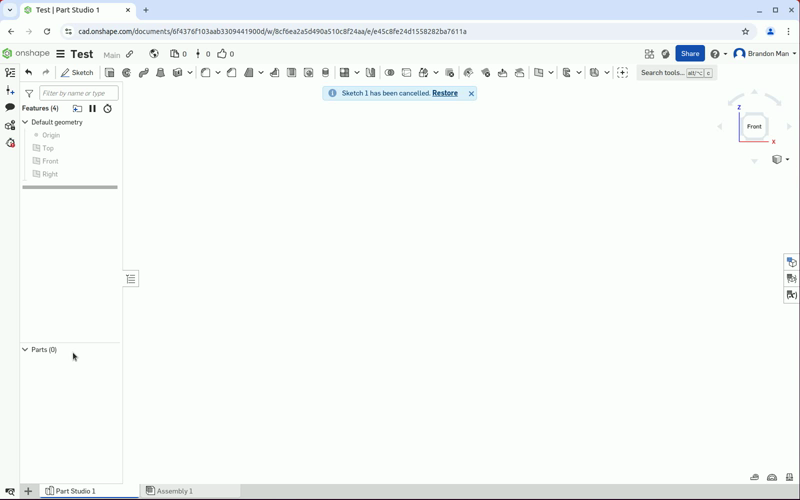
mouse_move(73, 352)
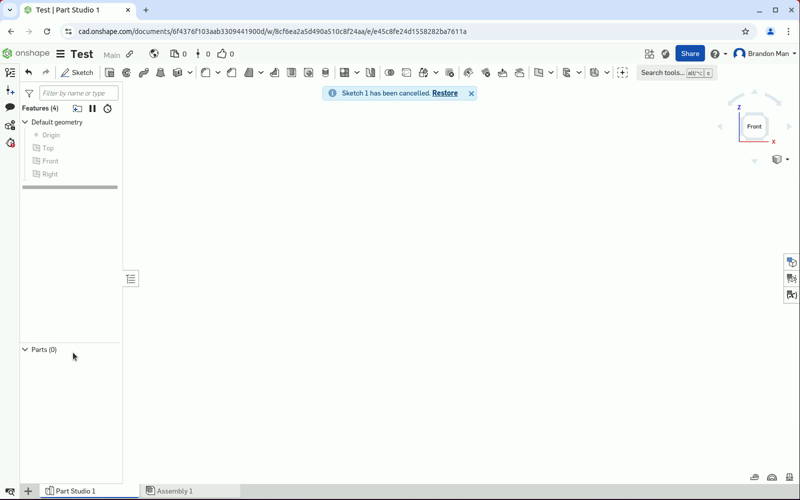
key(shift+y)
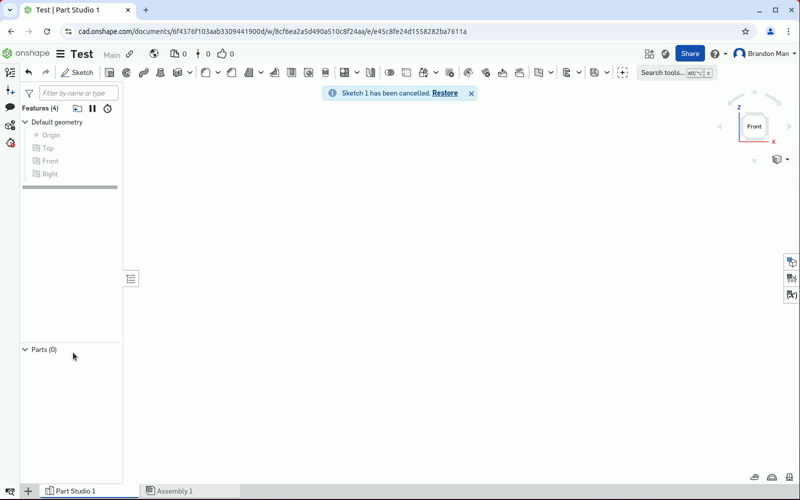
key(shift+s)
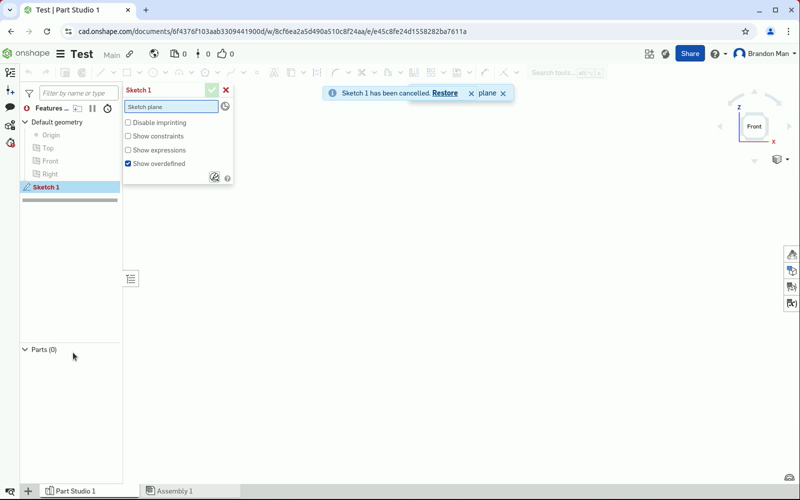
mouse_move(73, 163)
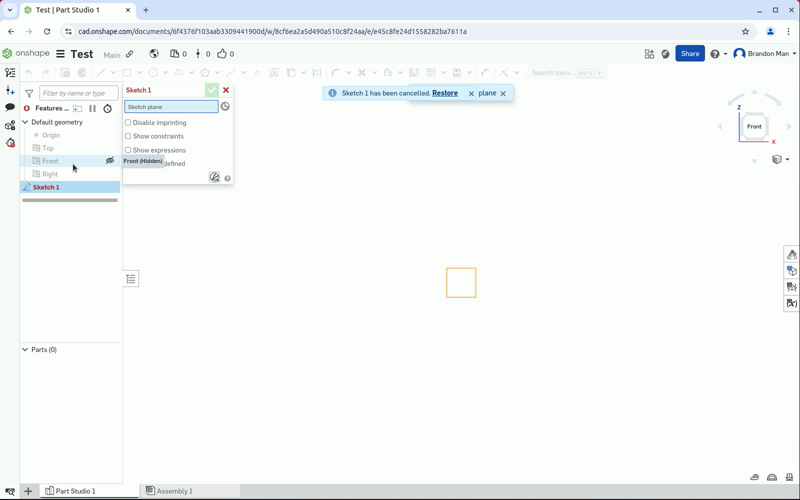
click(73, 163)
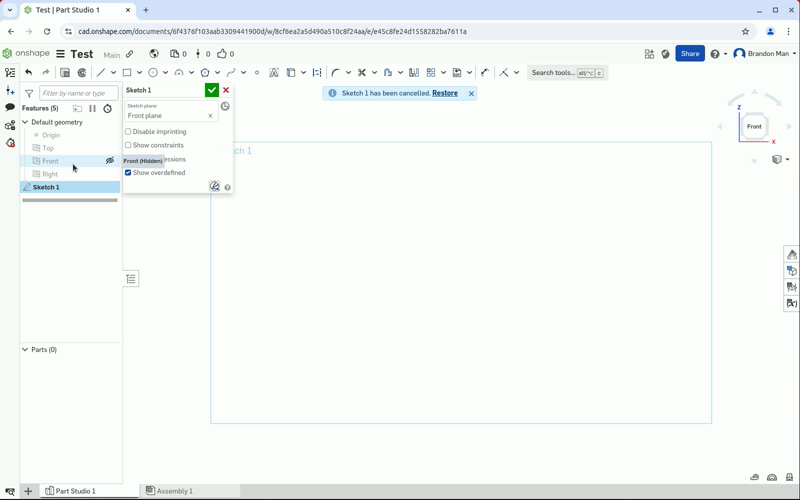
mouse_move(73, 352)
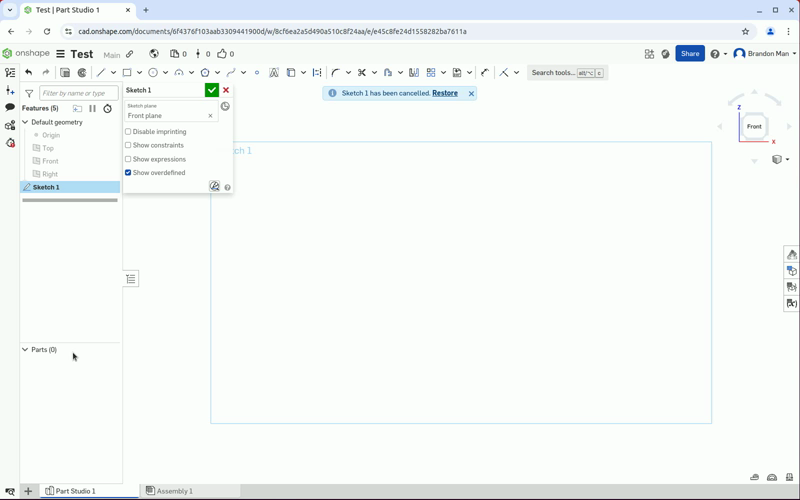
key(y)
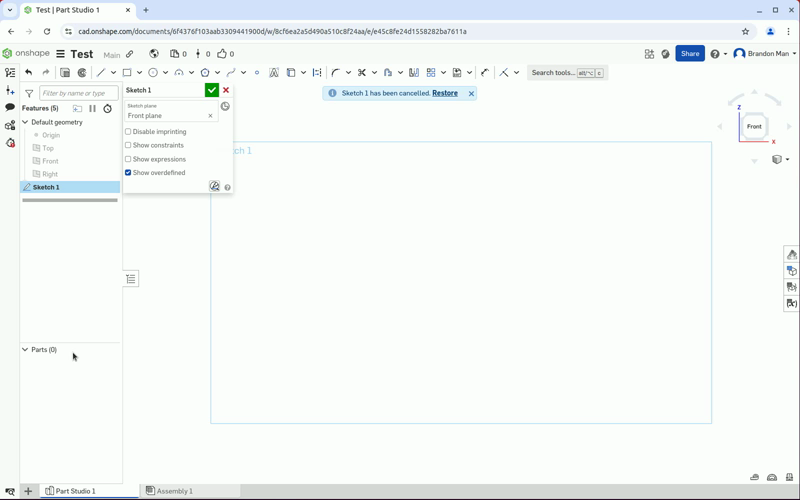
key(c)
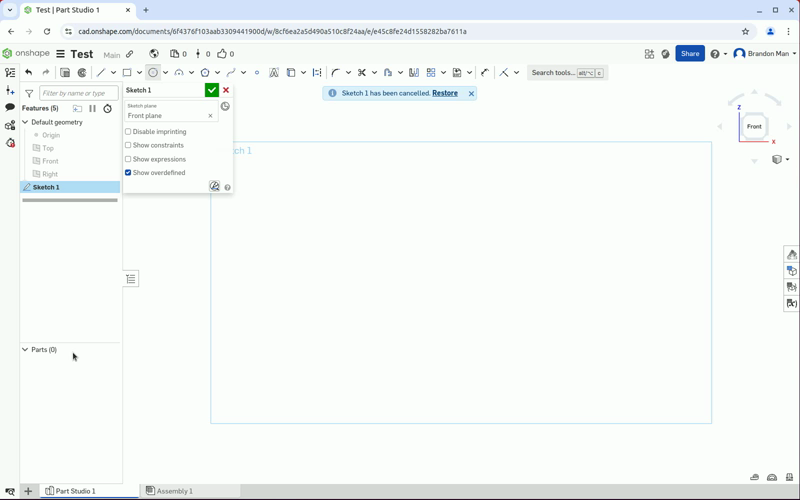
key_down(shift)
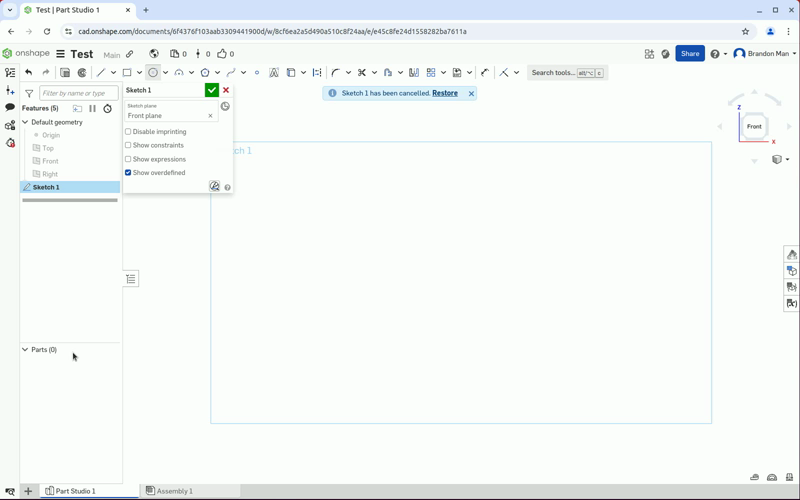
mouse_move(461, 282)
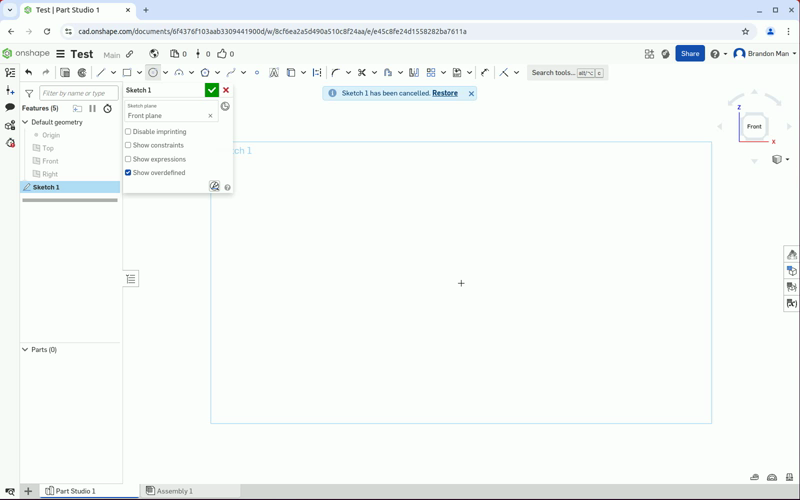
click(461, 282)
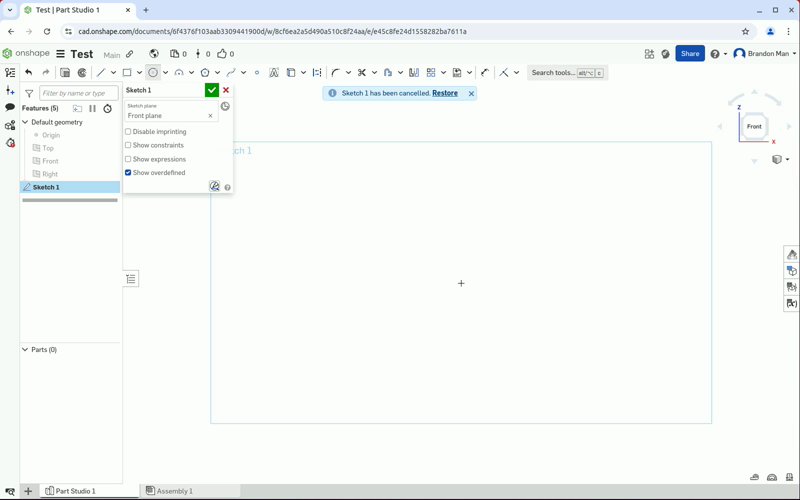
key_up(shift)
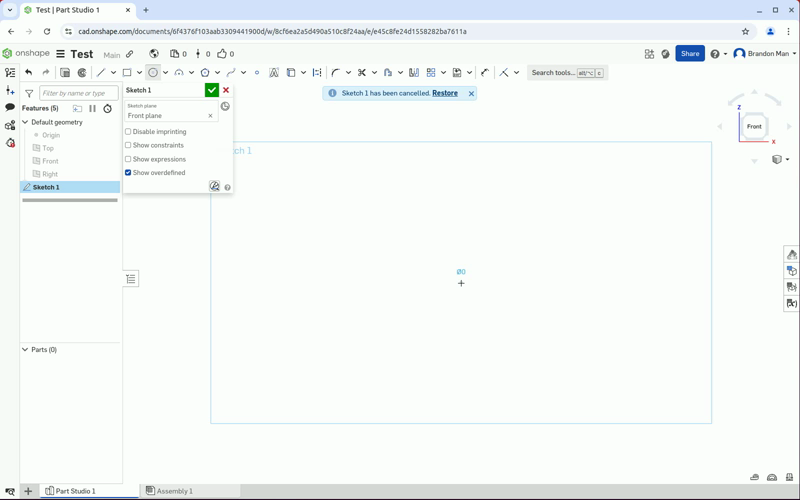
mouse_move(481, 282)
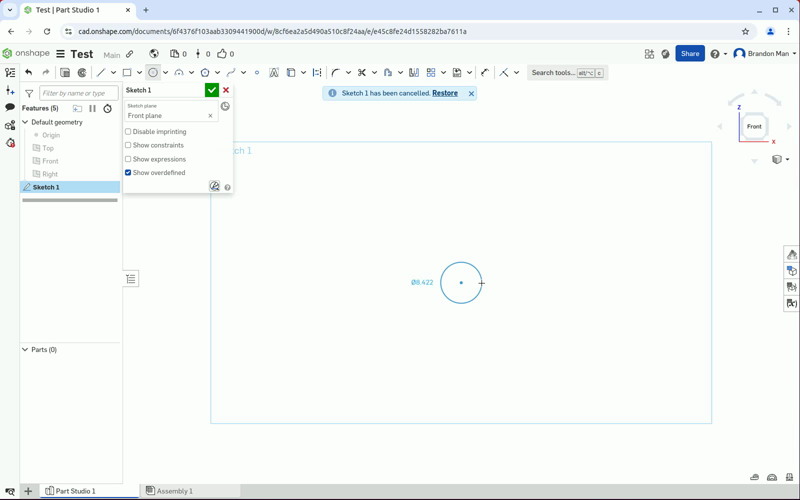
click(481, 282)
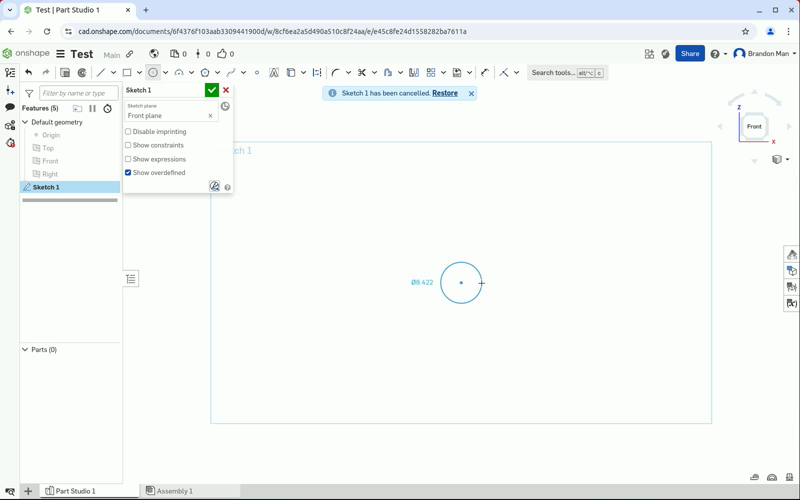
key(esc)
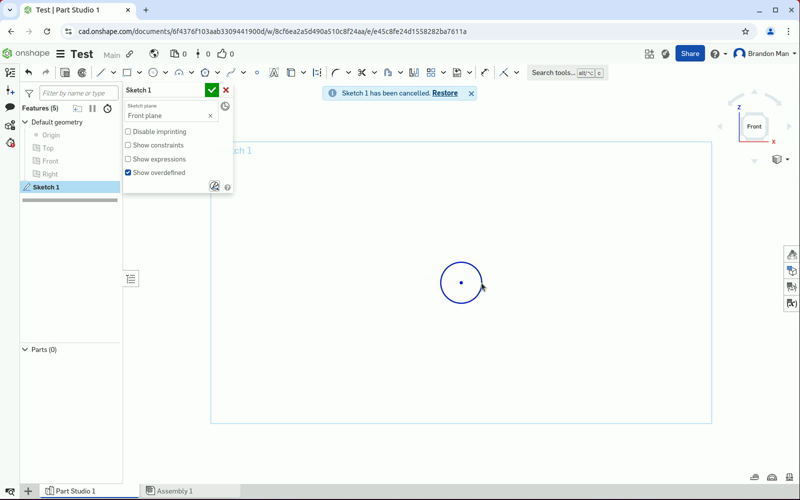
mouse_move(457, 282)
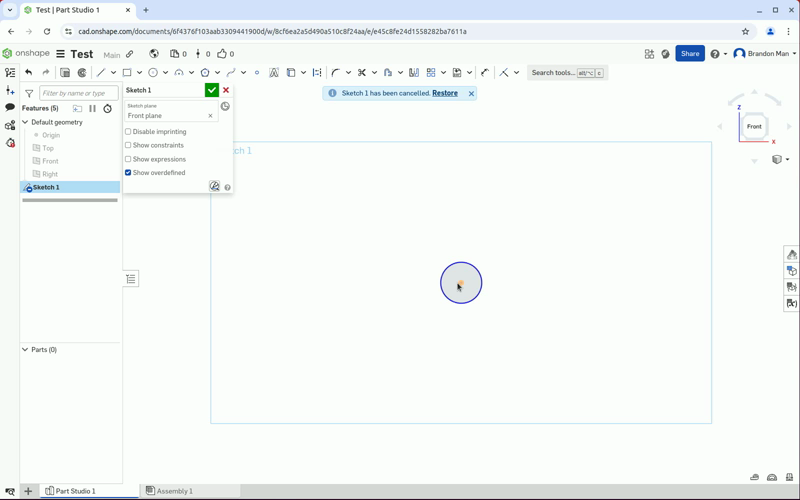
scroll(6)
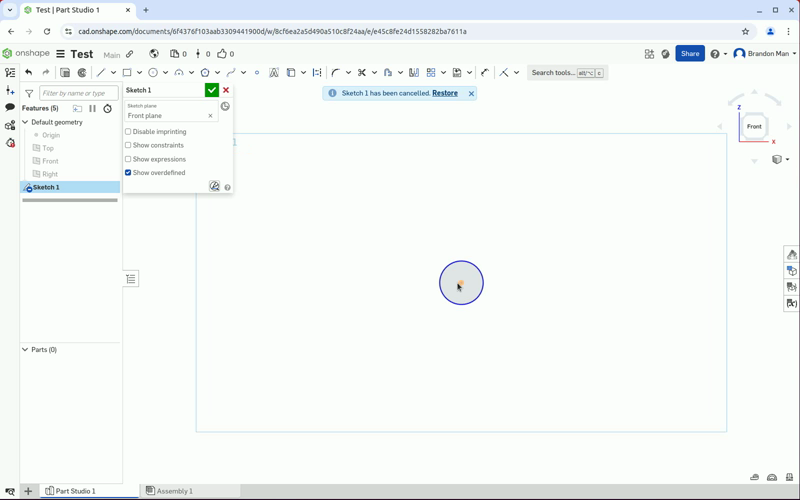
scroll(6)
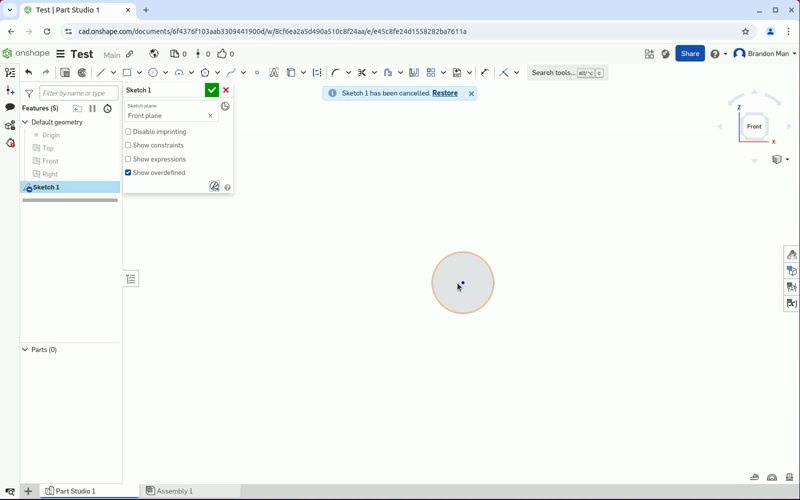
scroll(6)
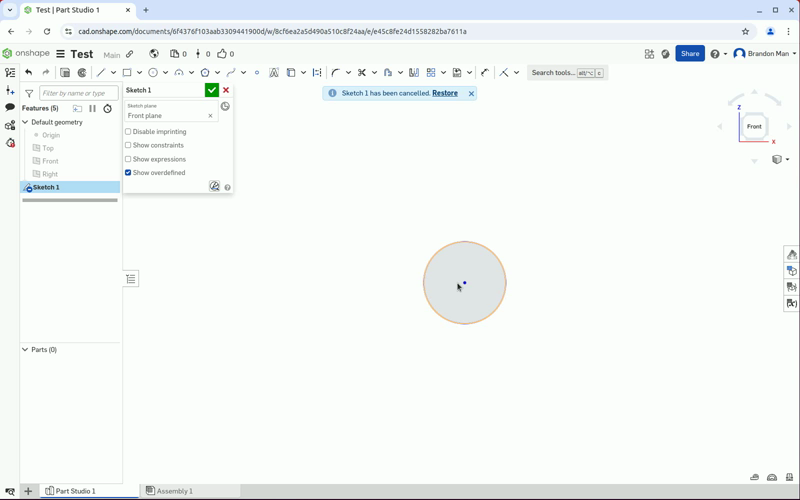
scroll(6)
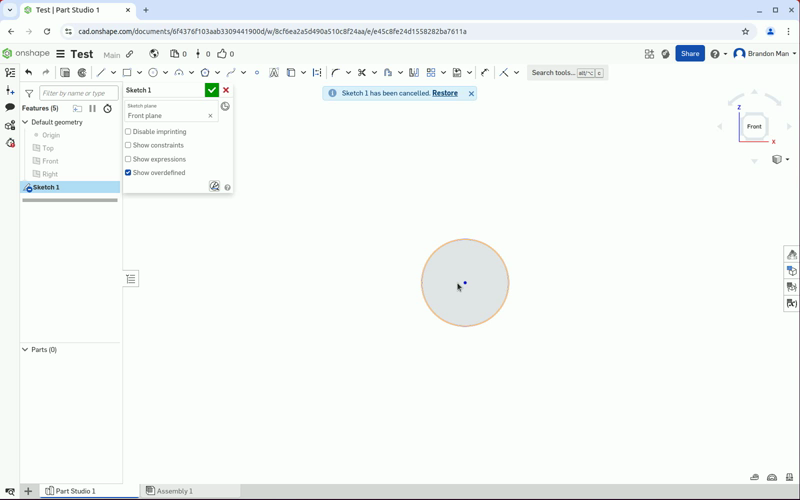
scroll(6)
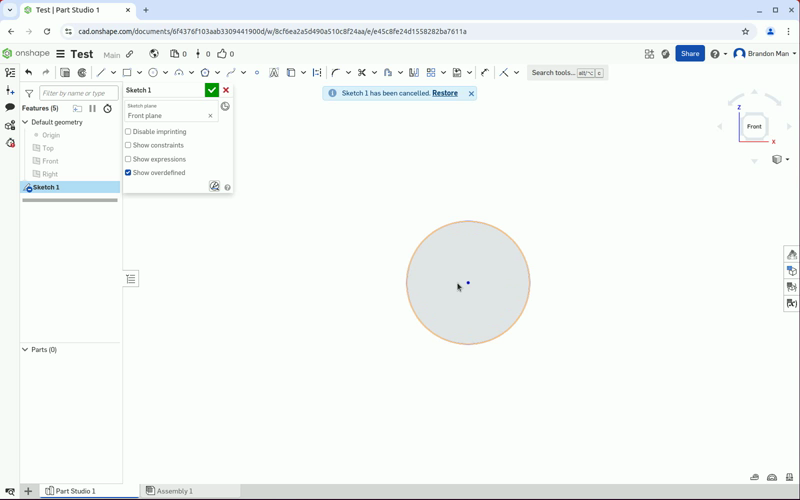
scroll(6)
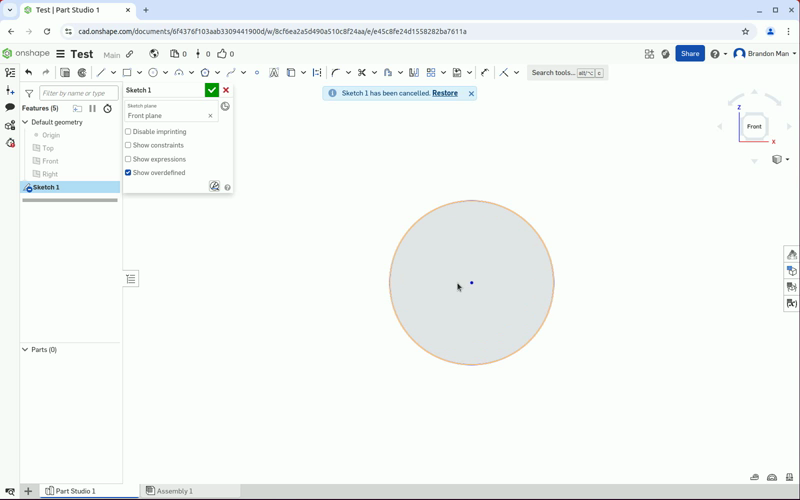
scroll(6)
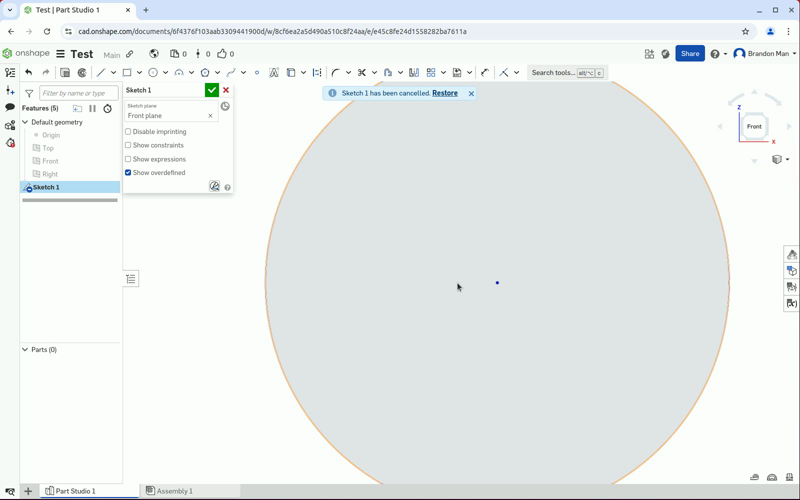
click(457, 282)
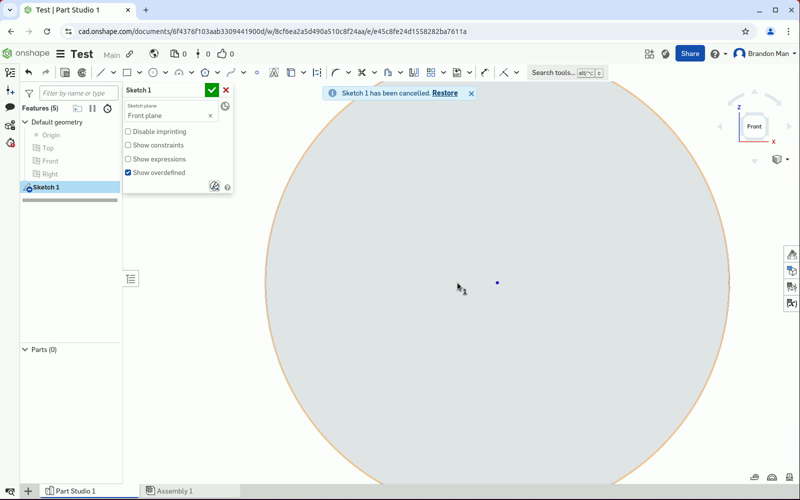
scroll(-6)
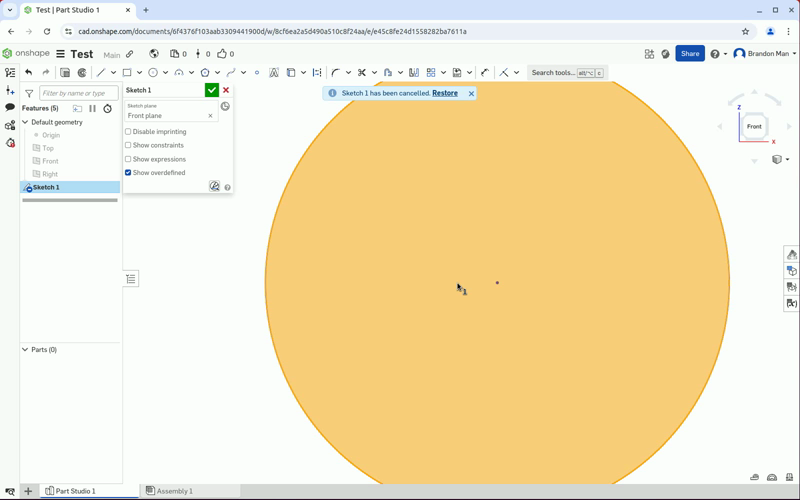
scroll(-6)
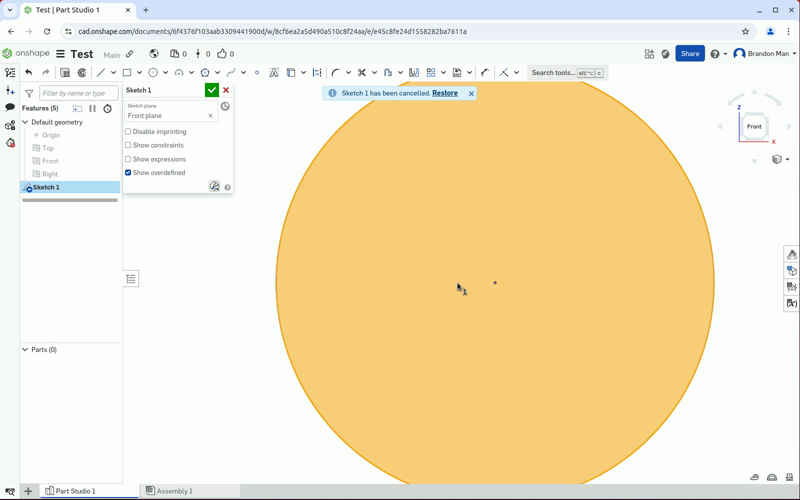
scroll(-6)
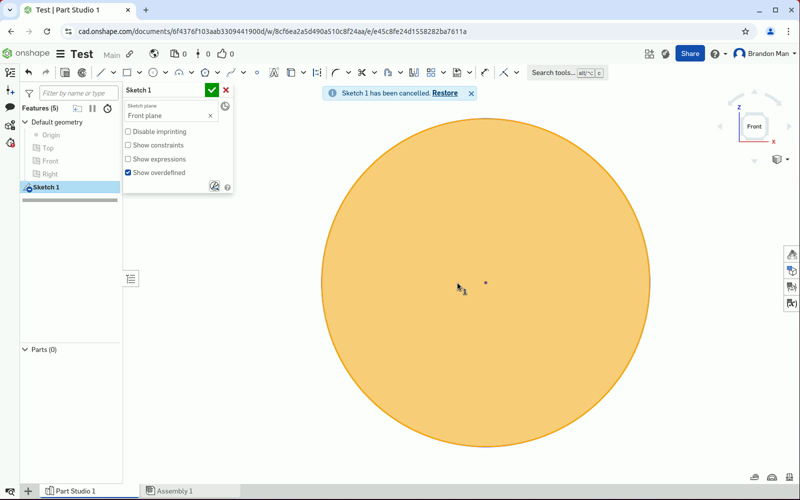
scroll(-6)
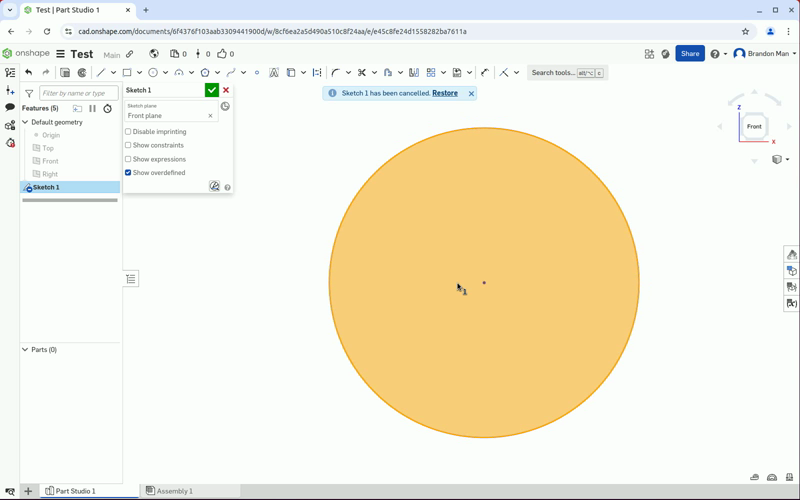
scroll(-6)
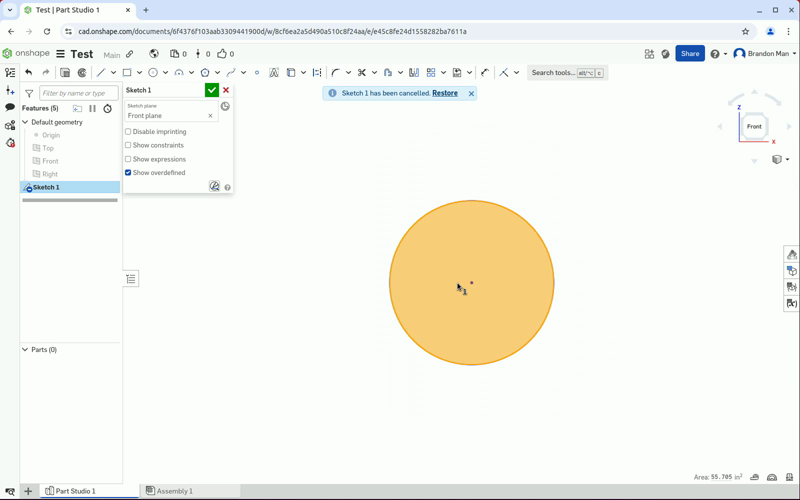
scroll(-6)
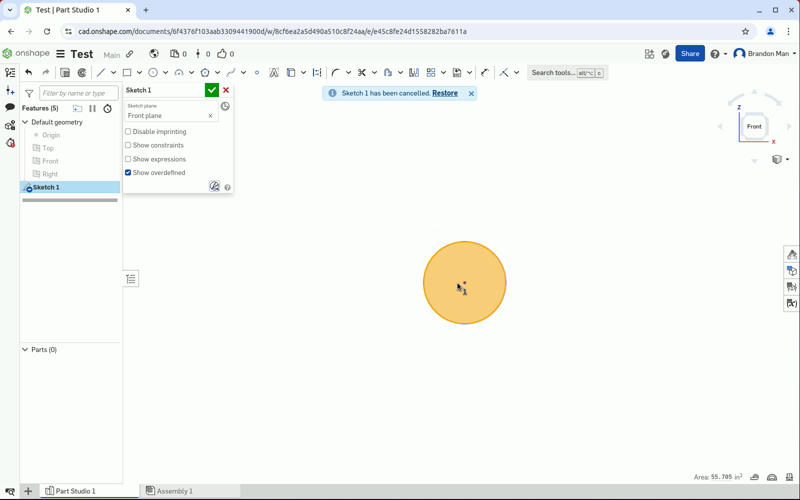
scroll(-6)
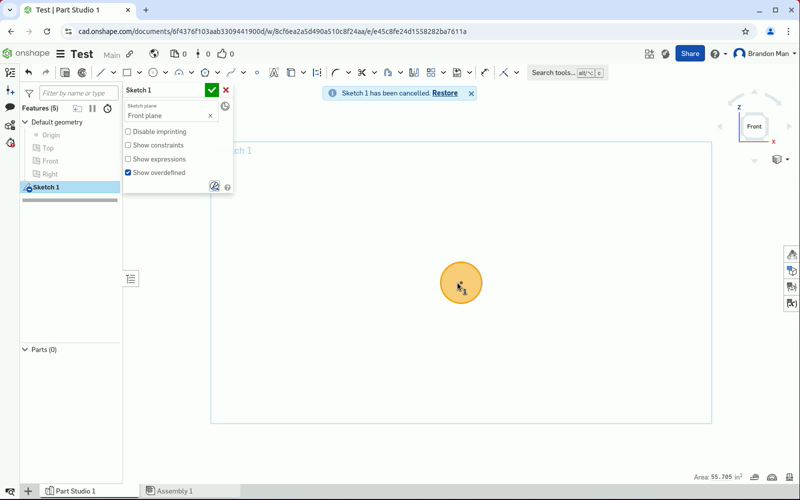
mouse_move(73, 352)
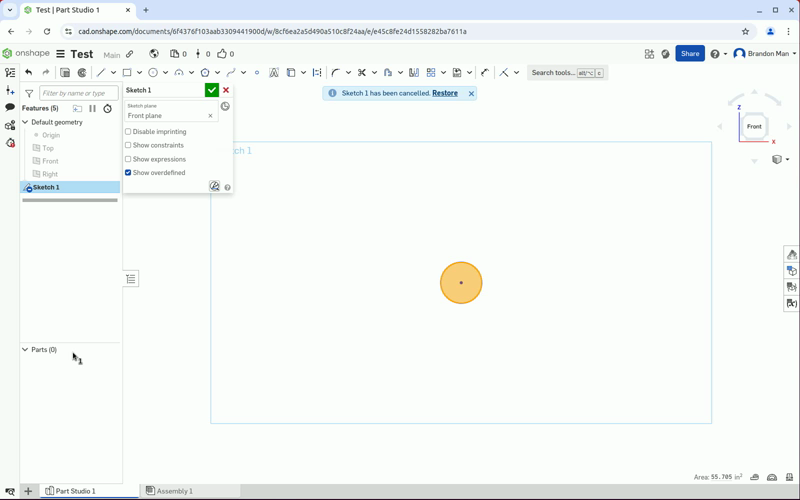
key(shift+y)
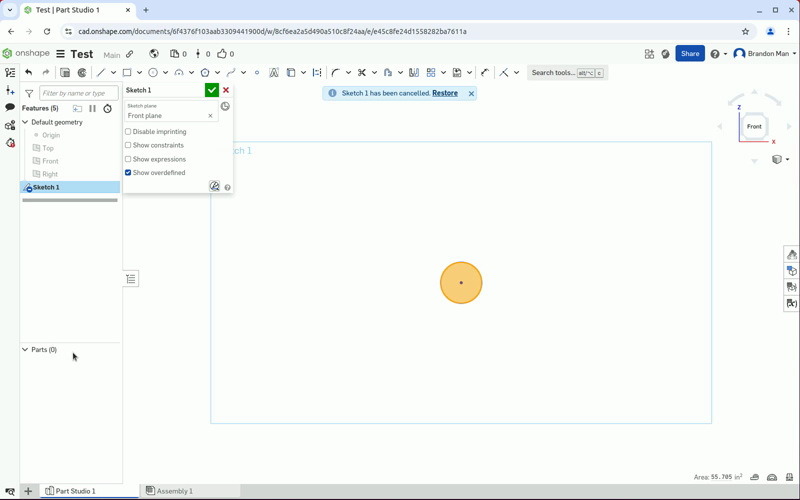
key(shift+e)
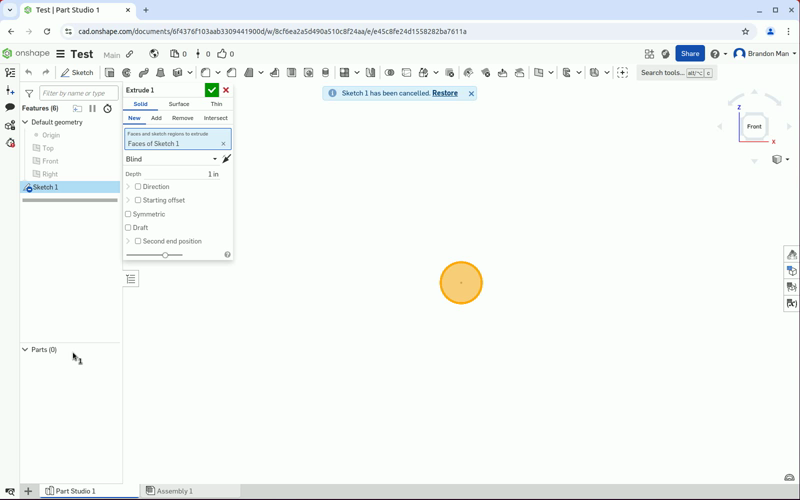
mouse_move(143, 106)
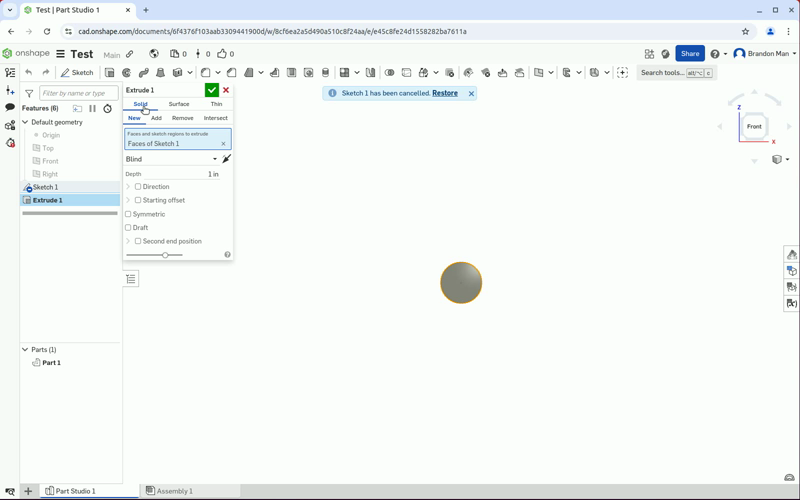
click(143, 106)
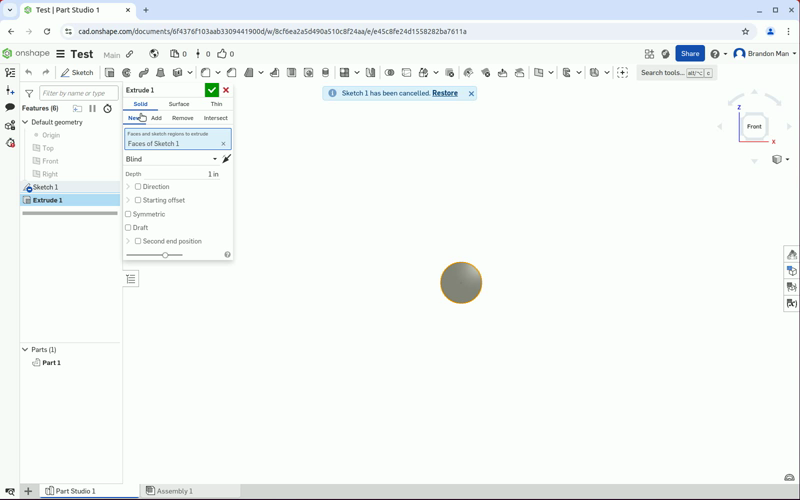
mouse_move(137, 120)
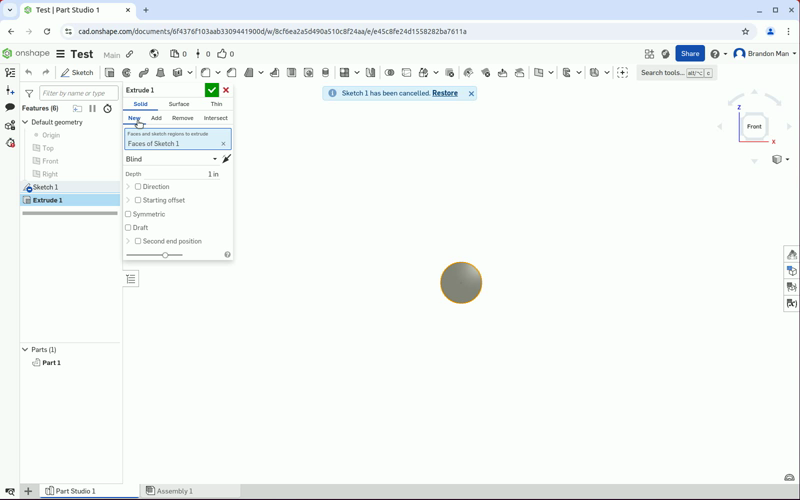
click(137, 120)
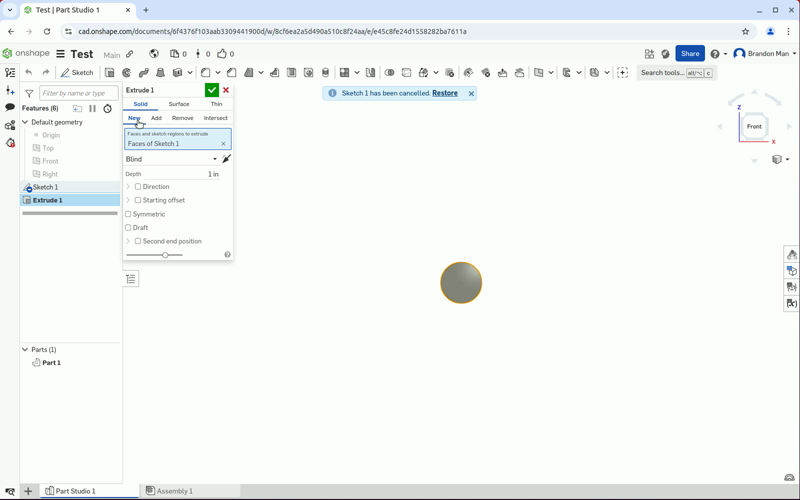
key(tab, 4)
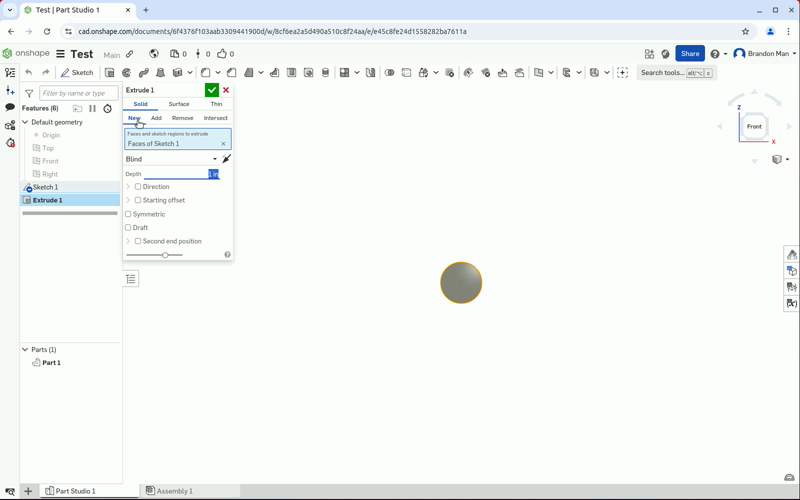
text(2.648)
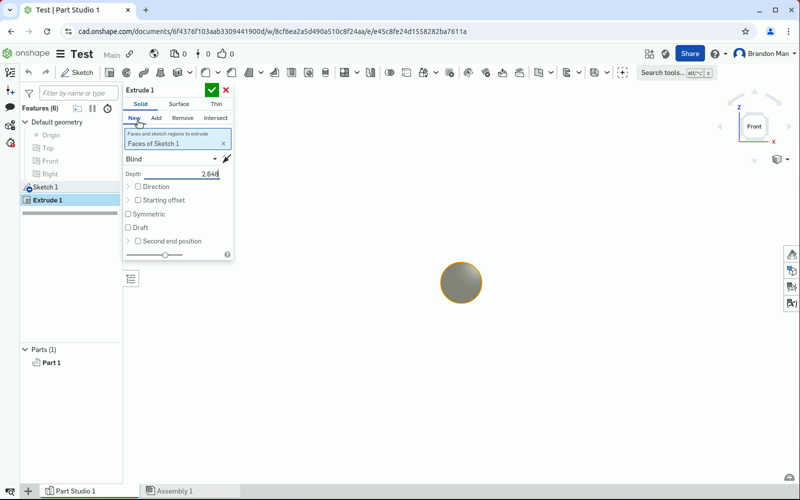
key(enter)
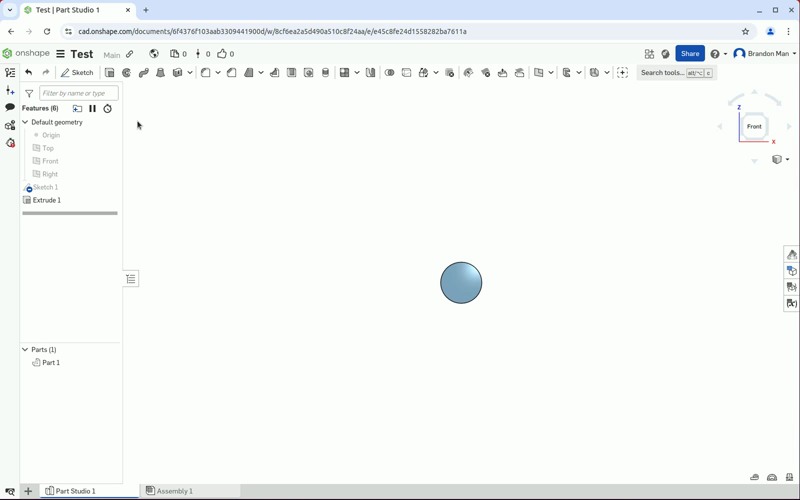
key(shift+h)
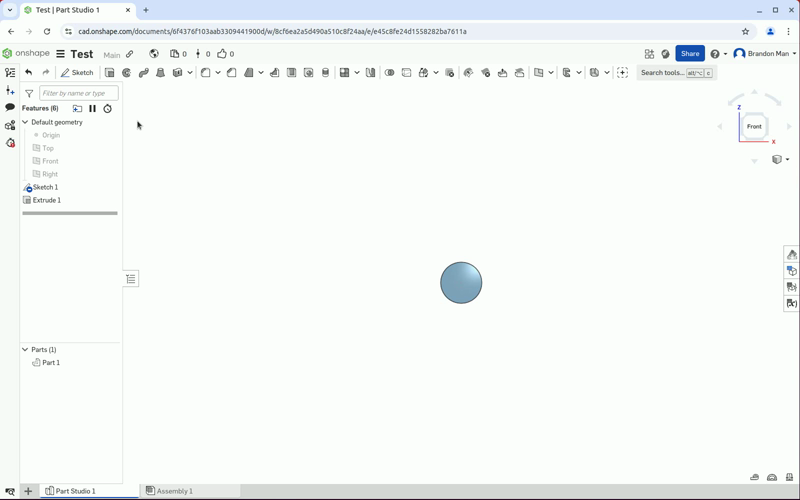
key(shift+h)
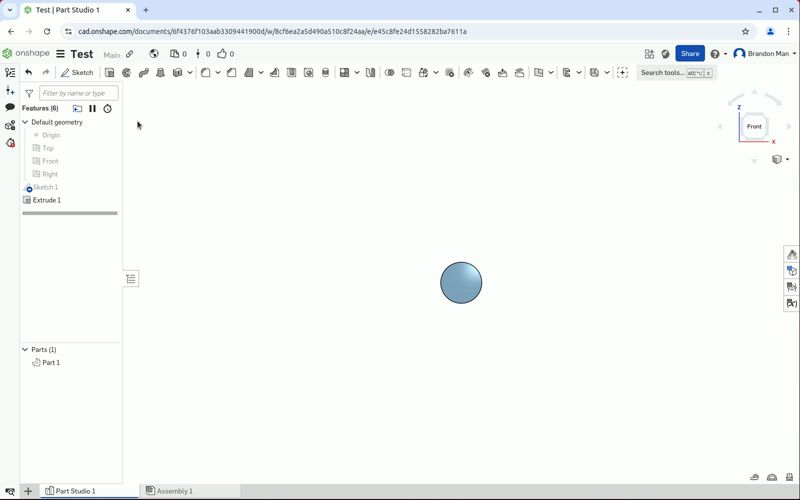
mouse_move(73, 189)
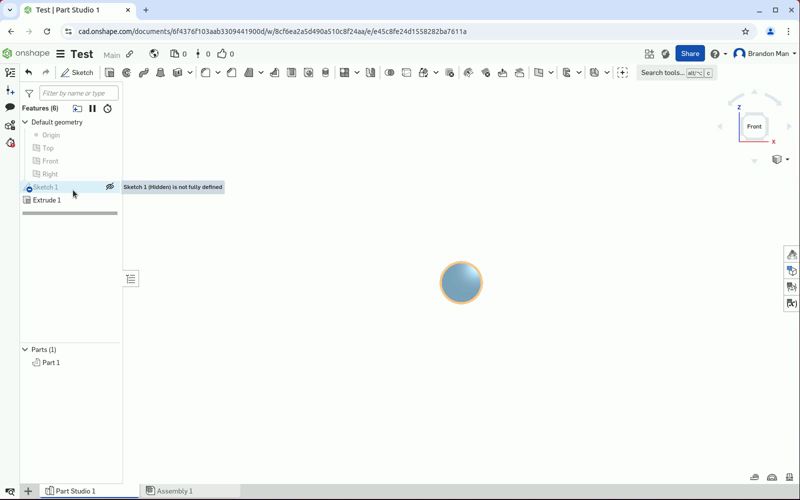
click(73, 189)
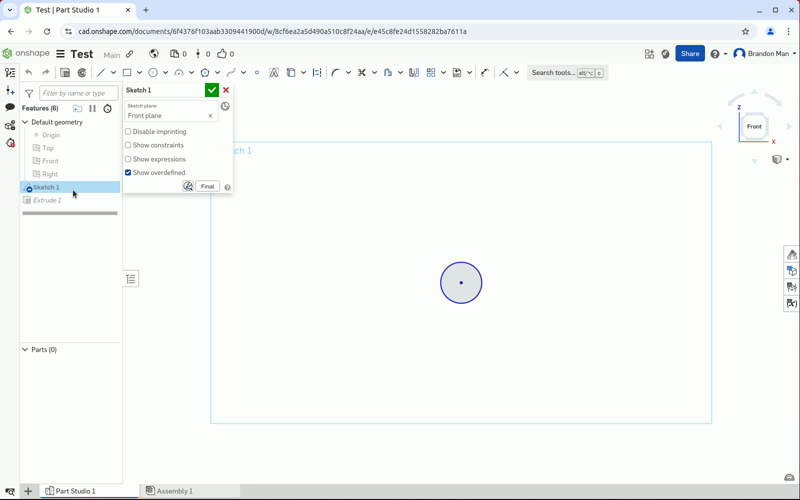
mouse_move(229, 92)
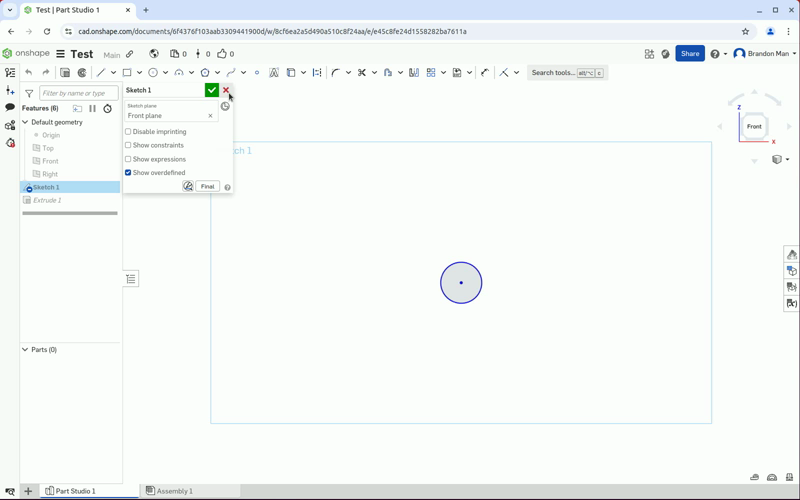
click(229, 92)
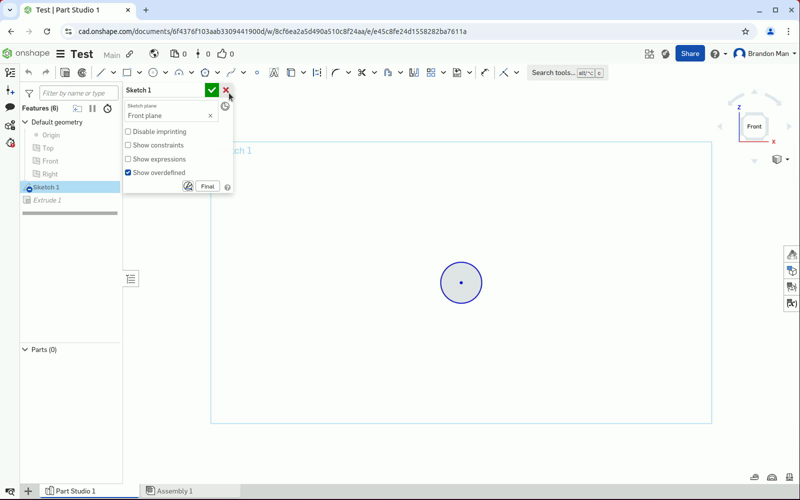
key(shift+s)
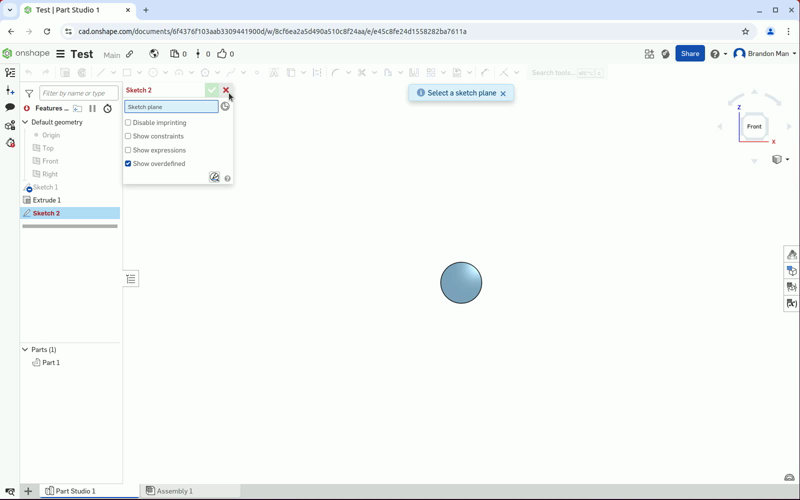
mouse_move(73, 163)
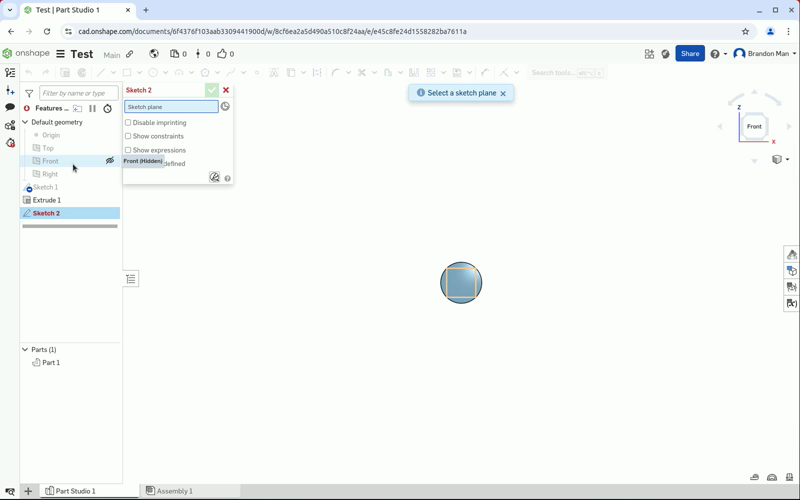
click(73, 163)
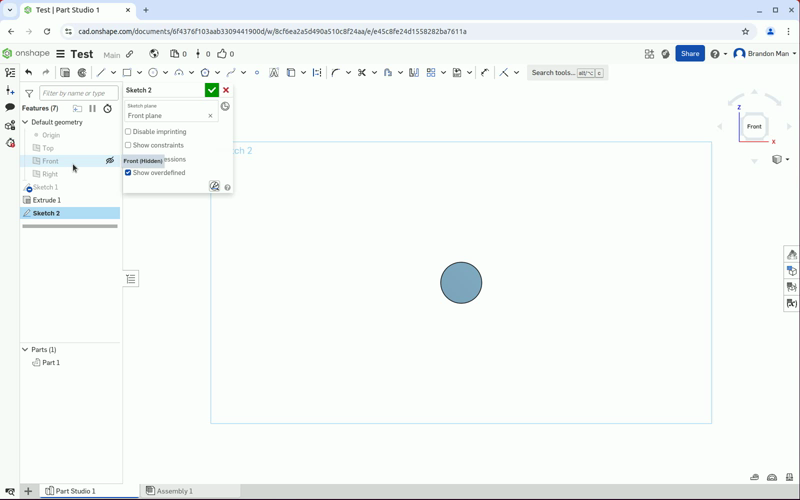
mouse_move(73, 352)
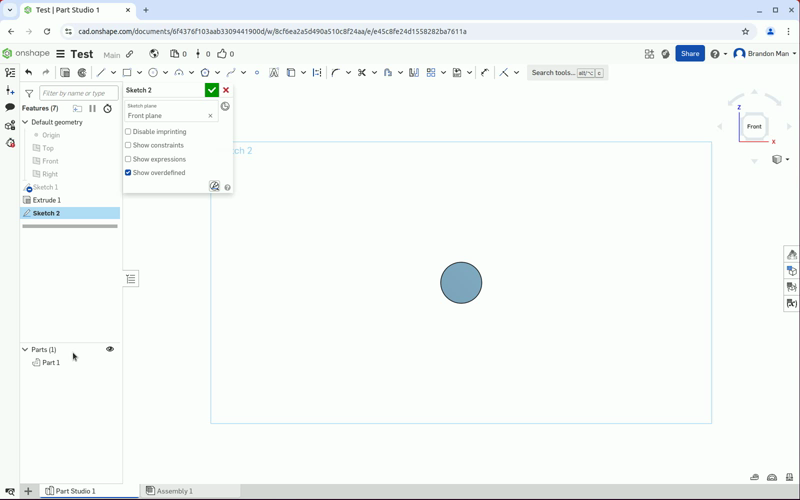
key(y)
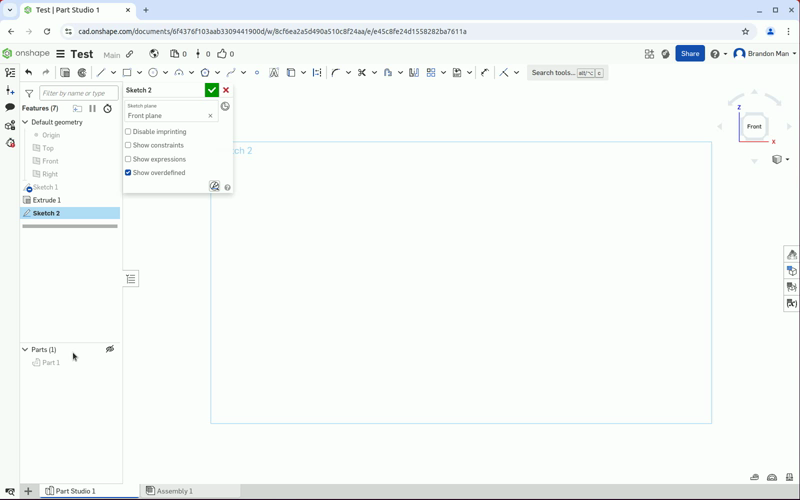
key(c)
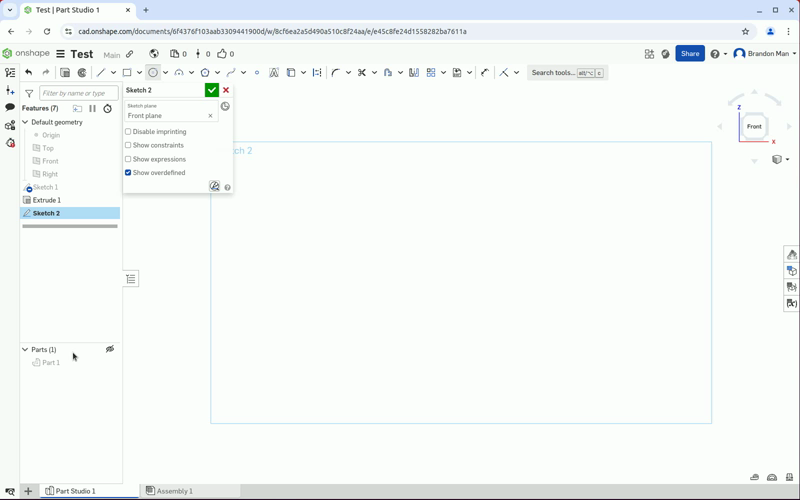
key_down(shift)
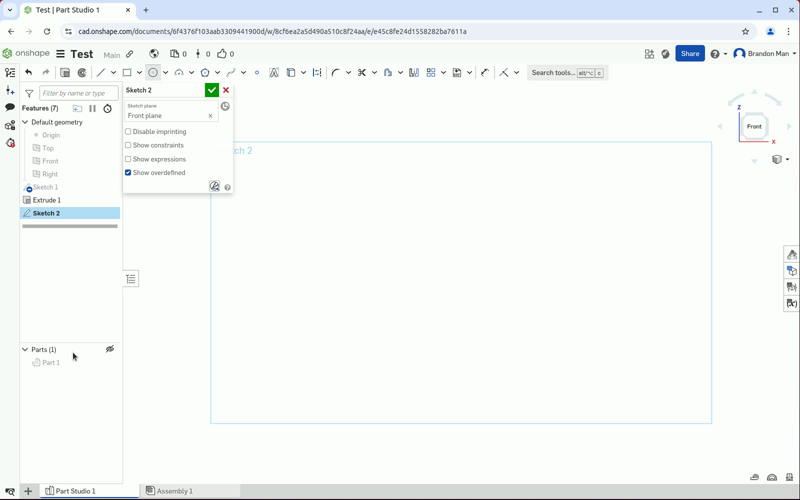
mouse_move(461, 282)
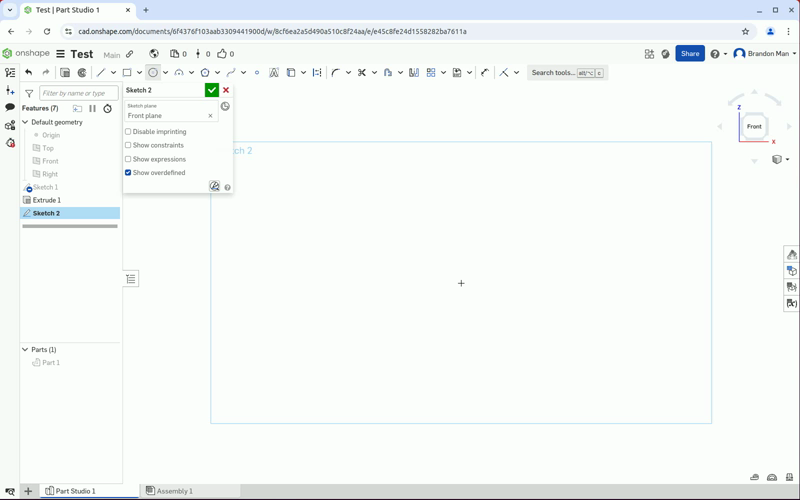
click(461, 282)
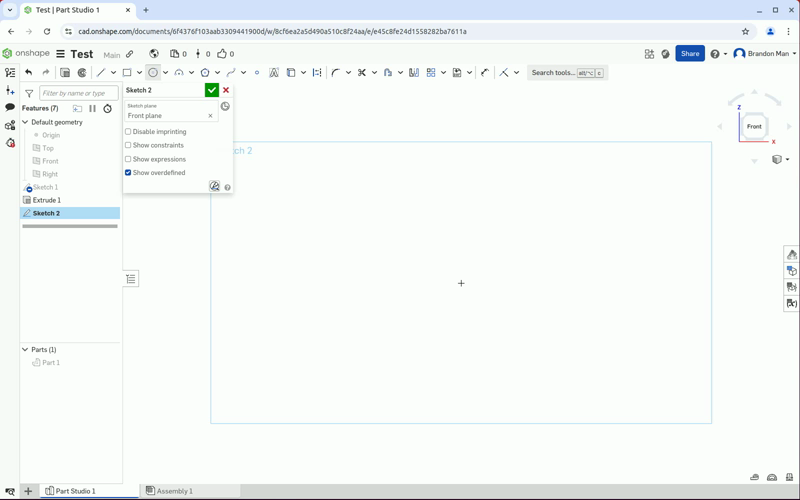
key_up(shift)
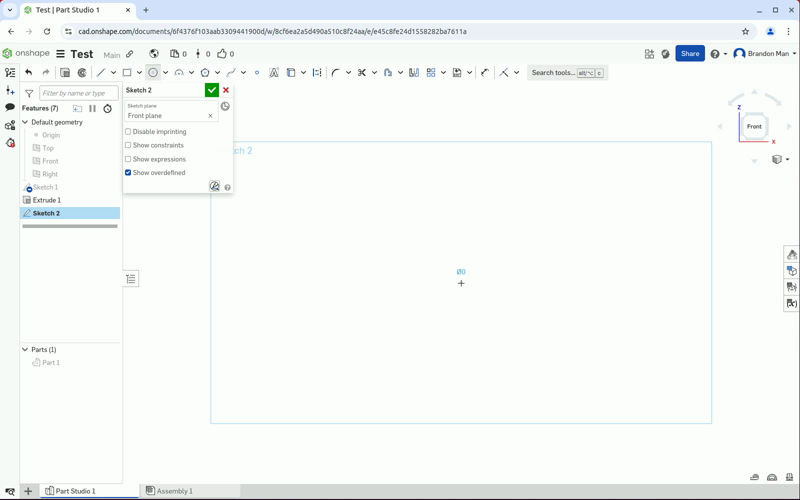
mouse_move(574, 282)
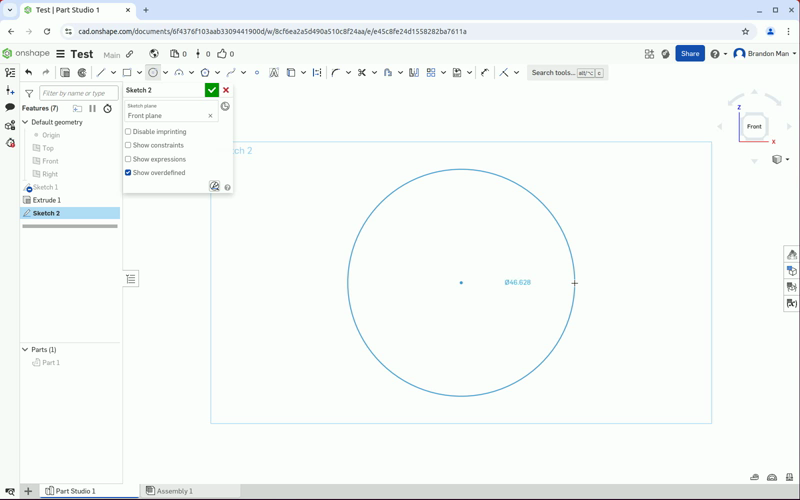
click(574, 282)
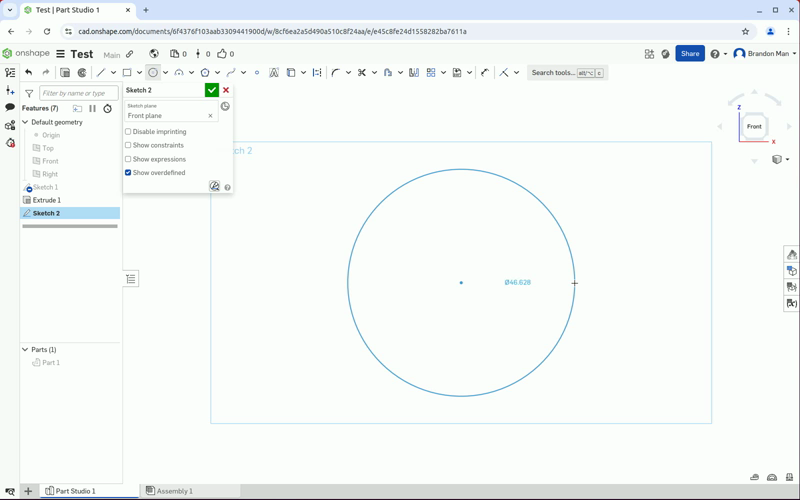
key(esc)
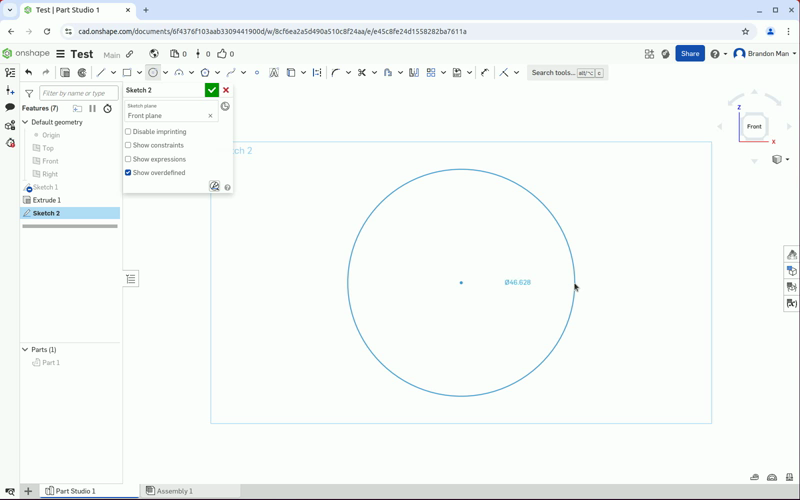
key(c)
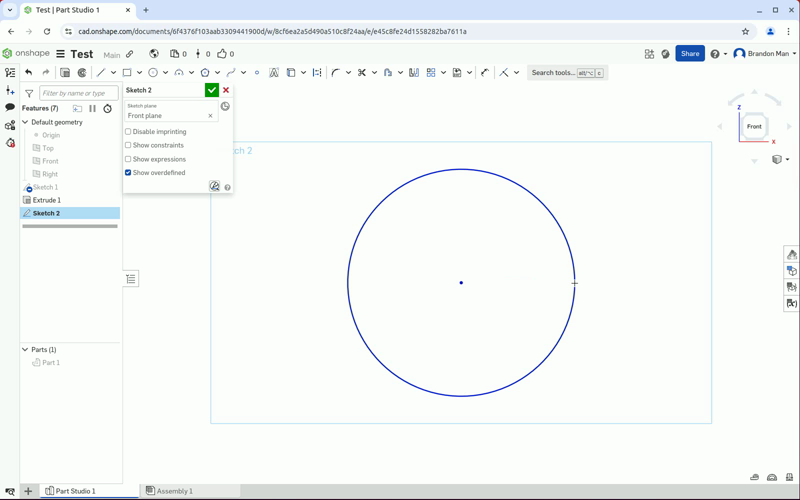
key_down(shift)
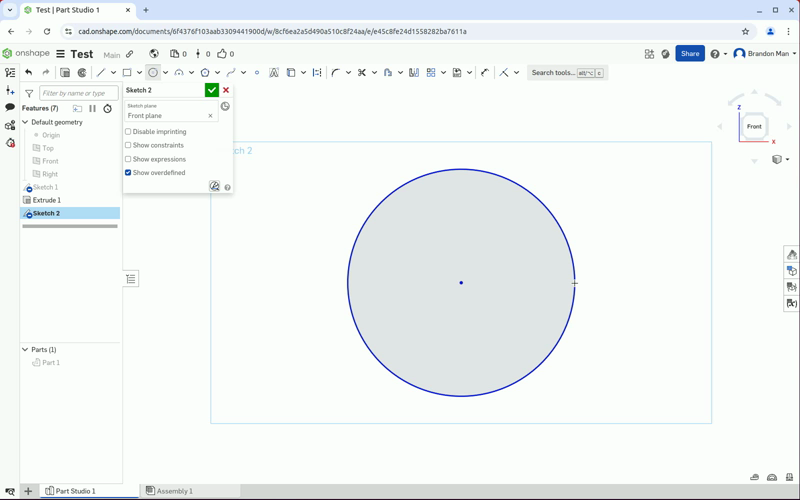
mouse_move(461, 282)
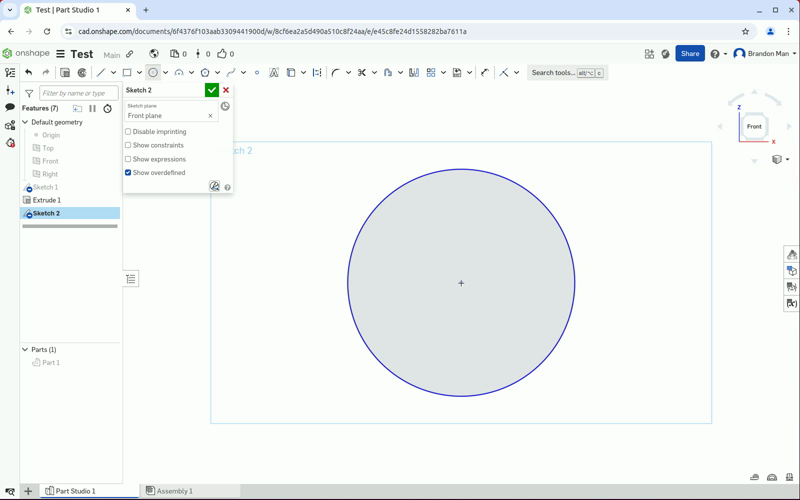
click(461, 282)
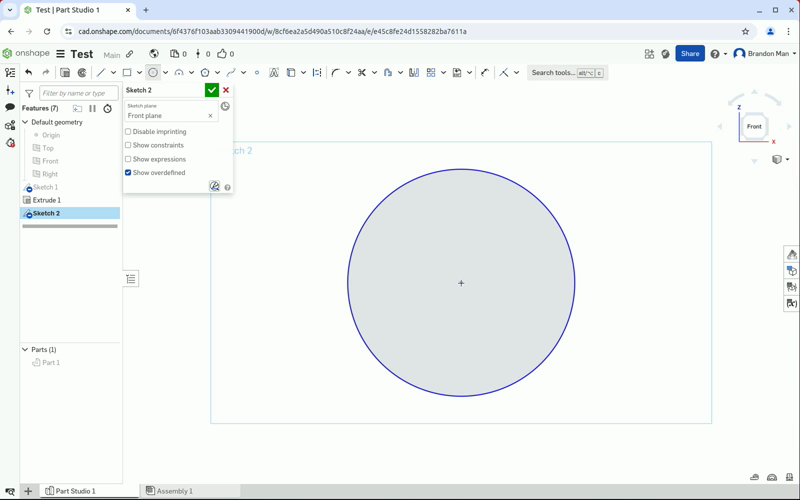
key_up(shift)
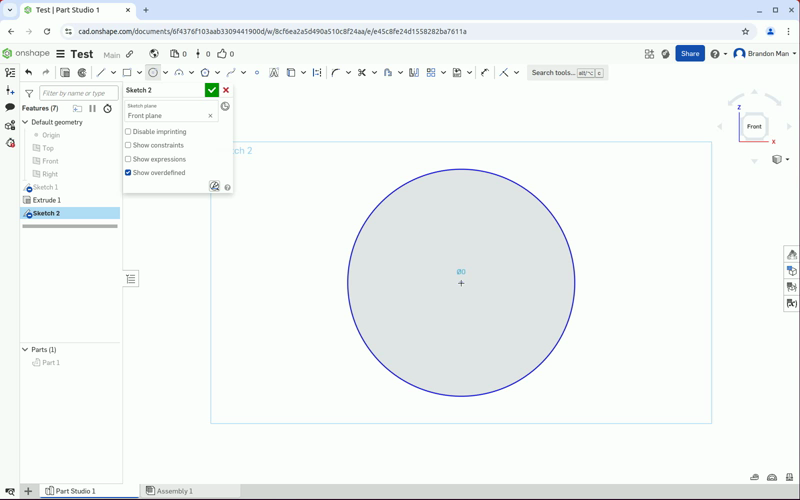
mouse_move(567, 282)
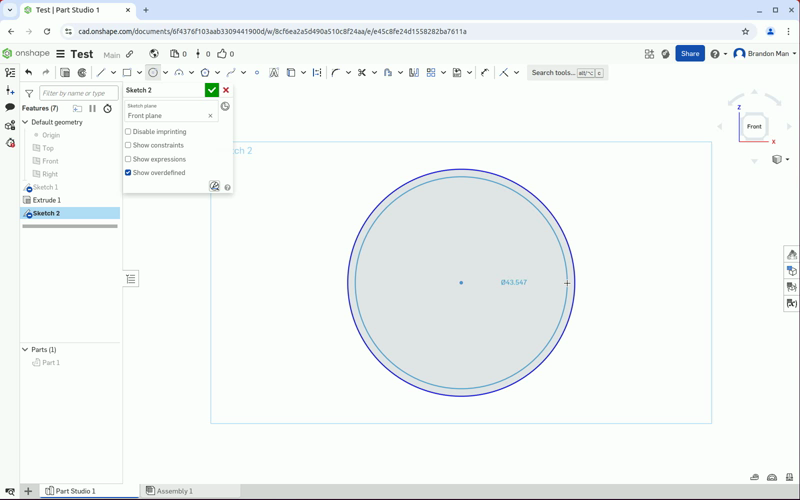
click(567, 282)
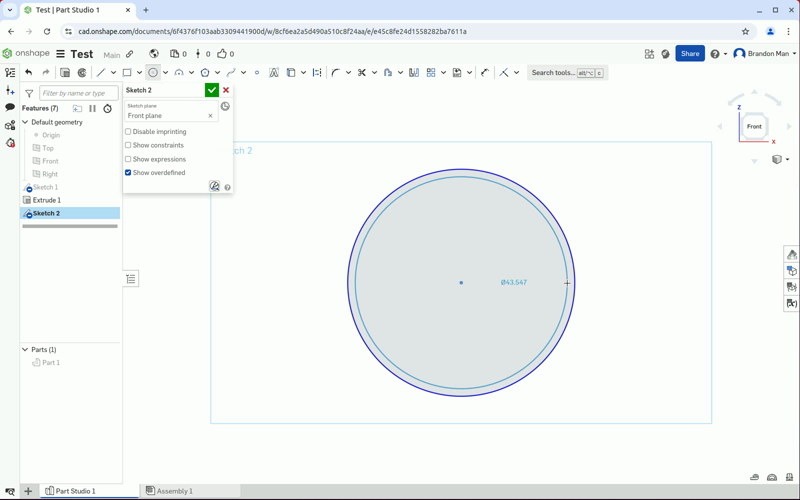
key(esc)
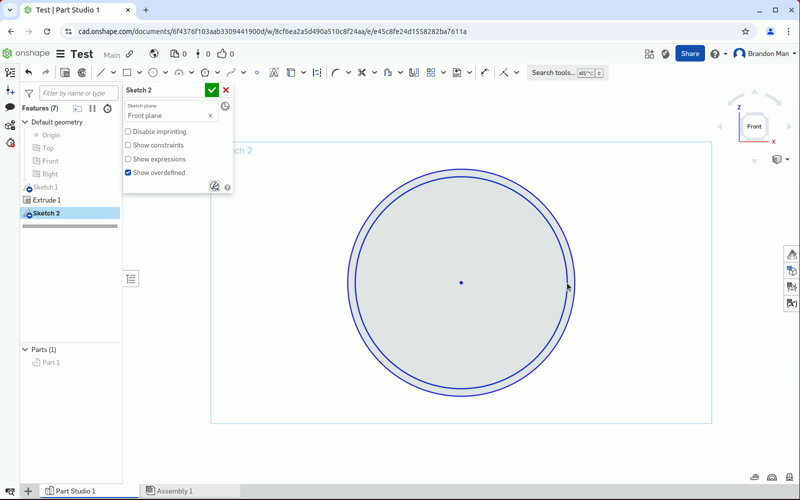
mouse_move(570, 269)
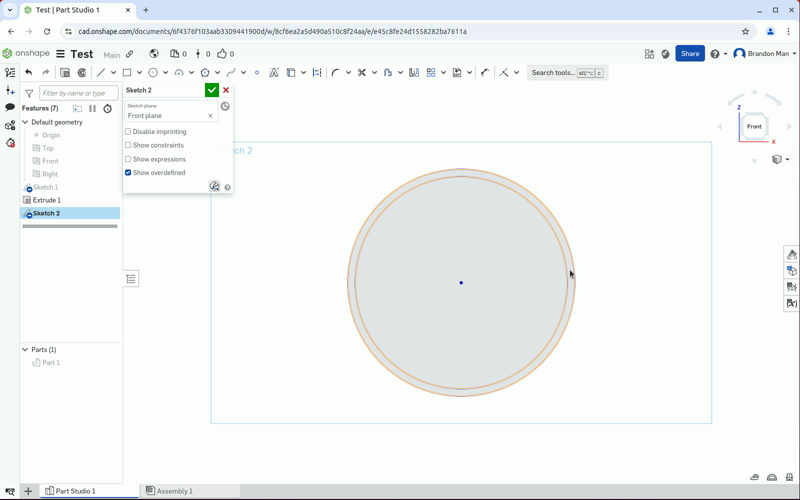
click(570, 269)
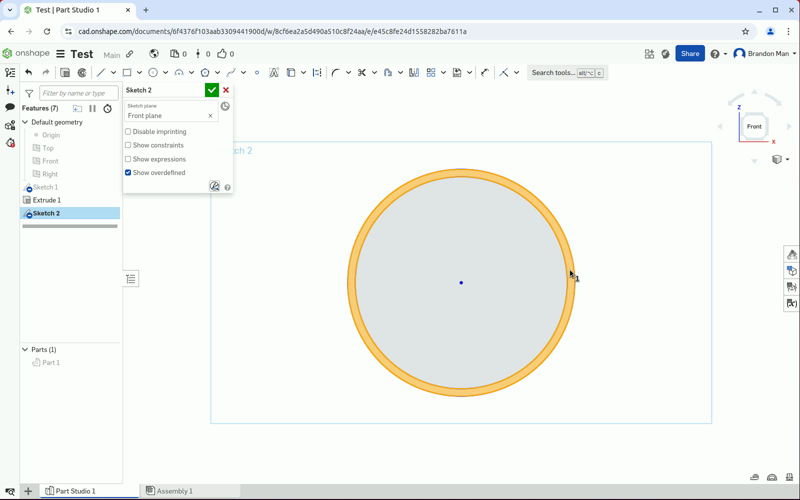
mouse_move(73, 352)
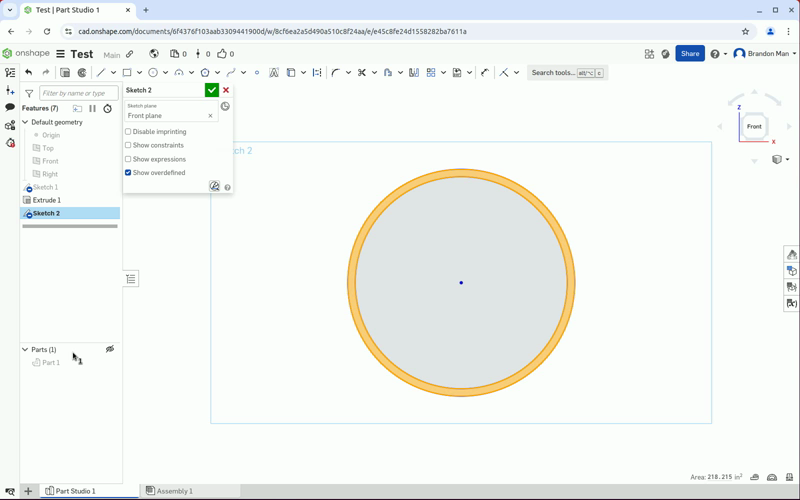
key(shift+y)
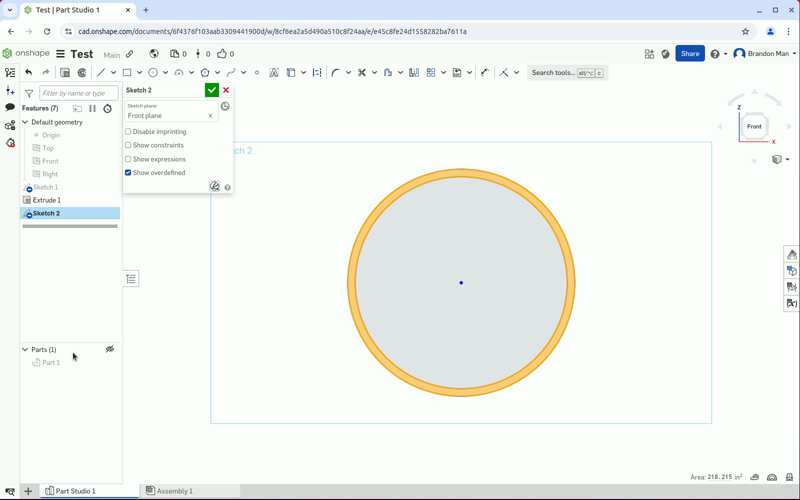
key(shift+e)
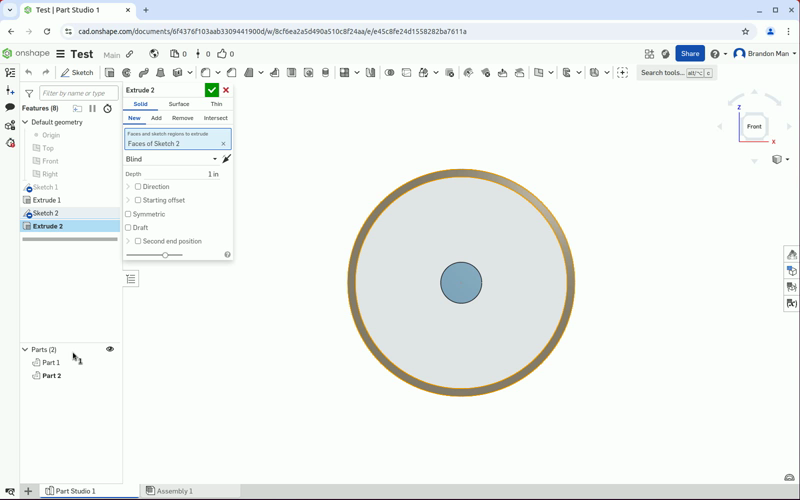
mouse_move(143, 106)
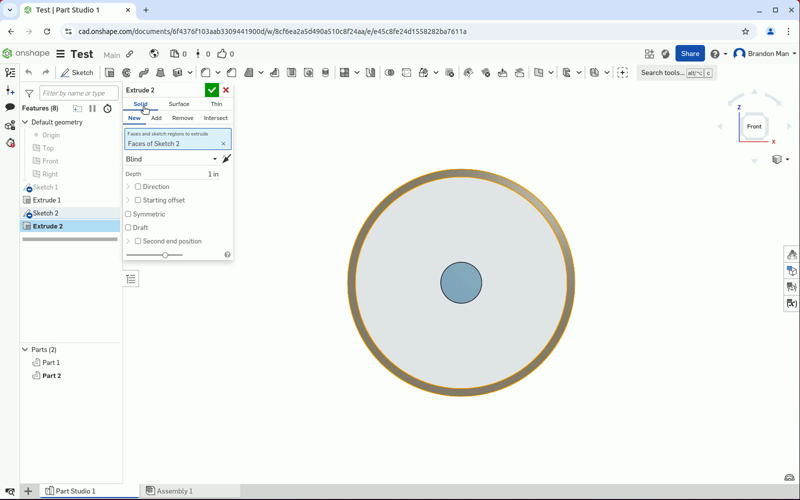
click(143, 106)
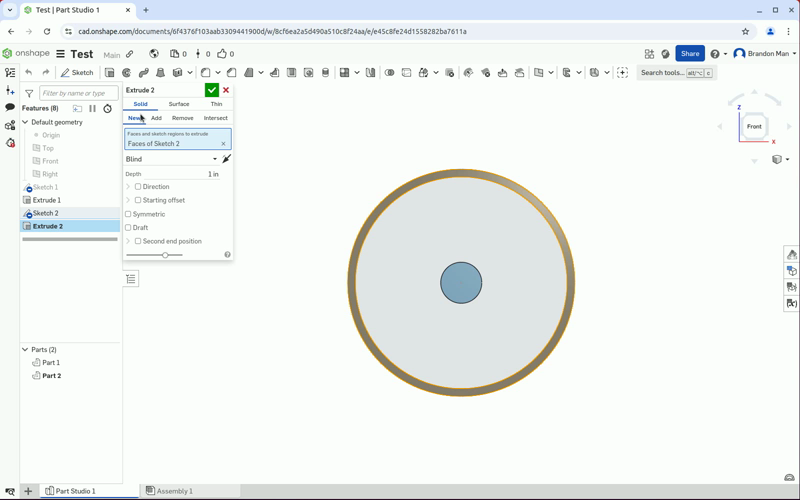
mouse_move(137, 120)
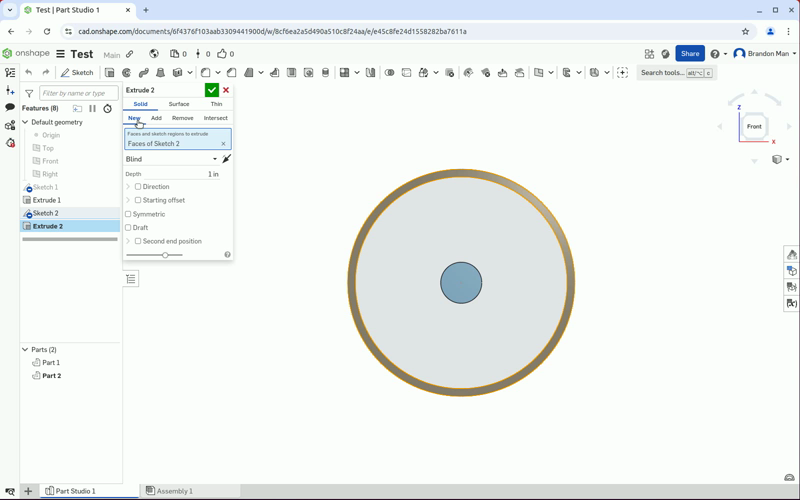
click(137, 120)
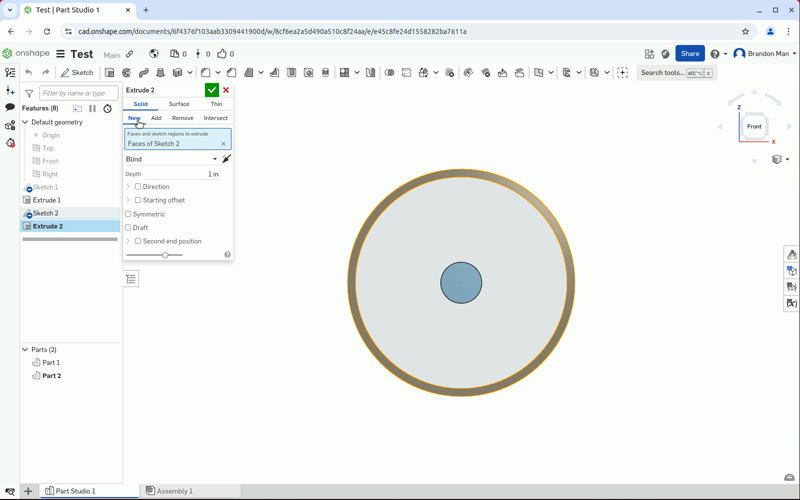
key(tab, 4)
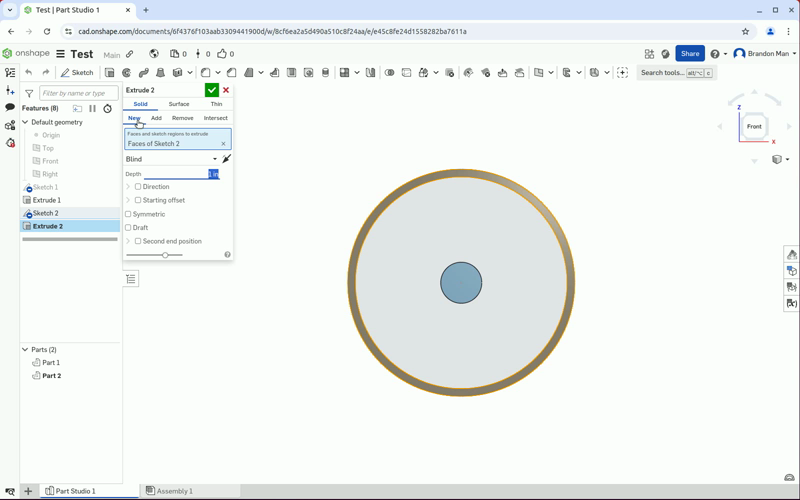
text(-16.368)
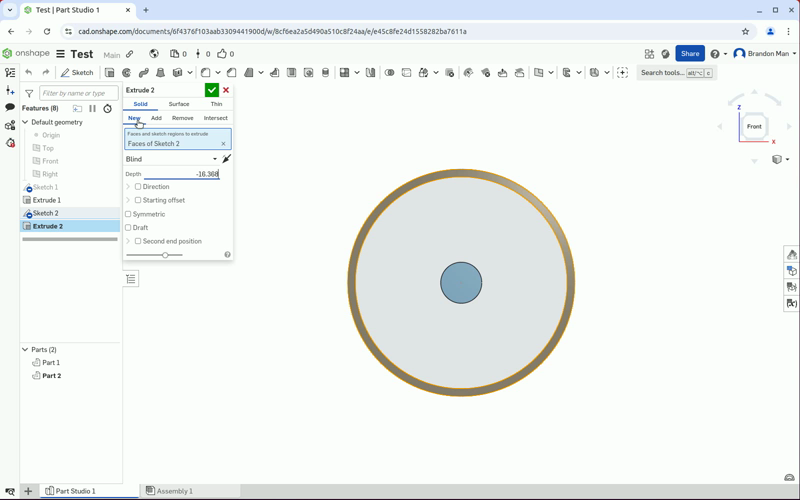
key(tab, 3)
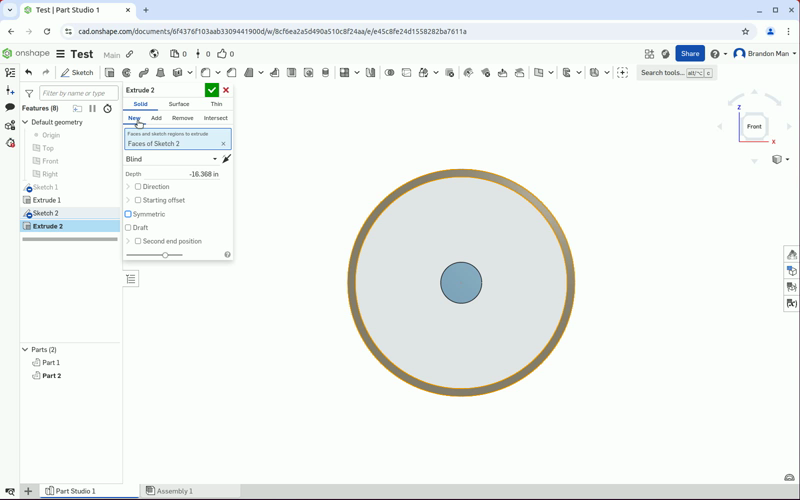
key(space)
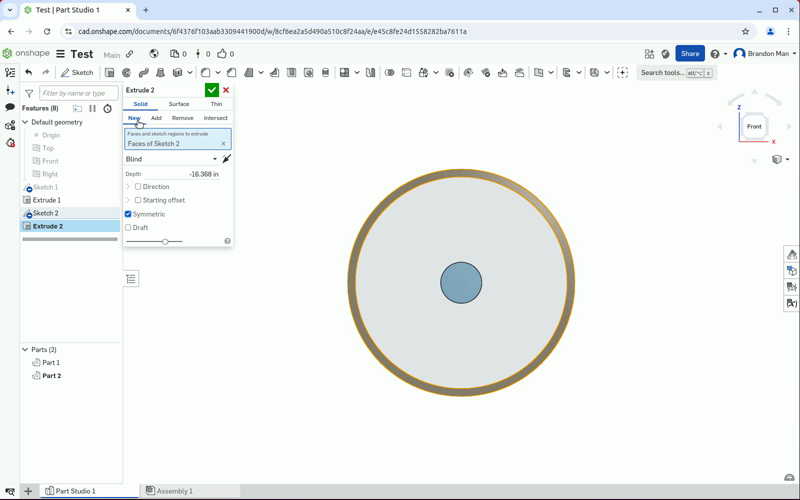
key(enter)
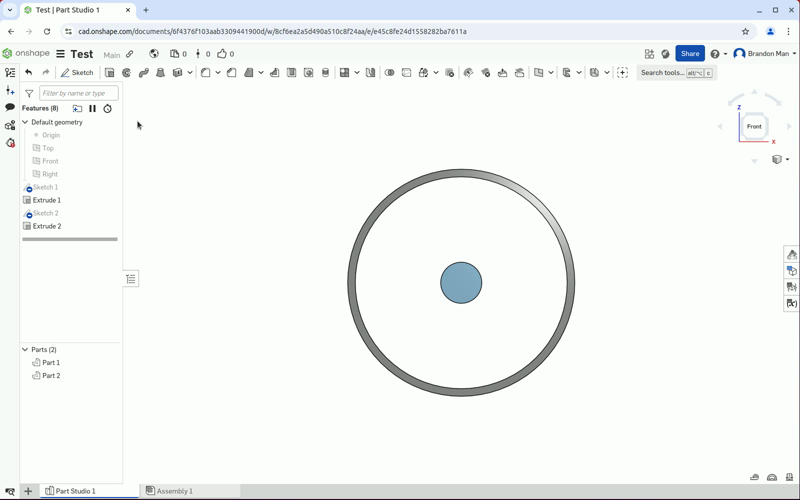
key(shift+h)
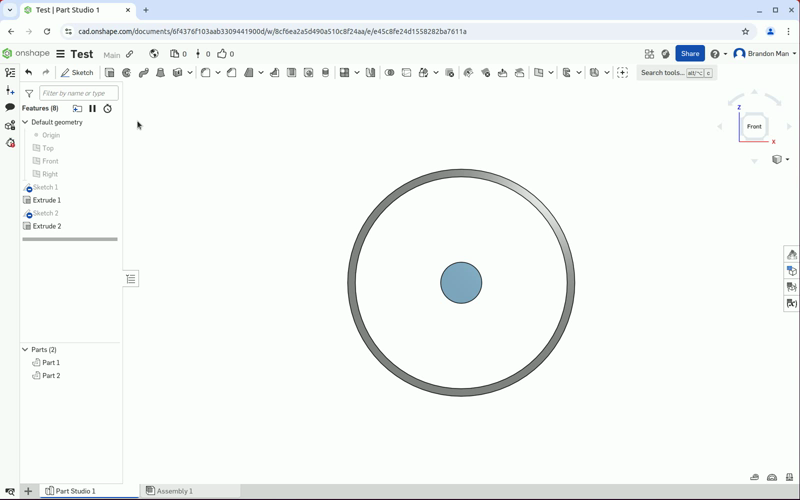
key(shift+h)
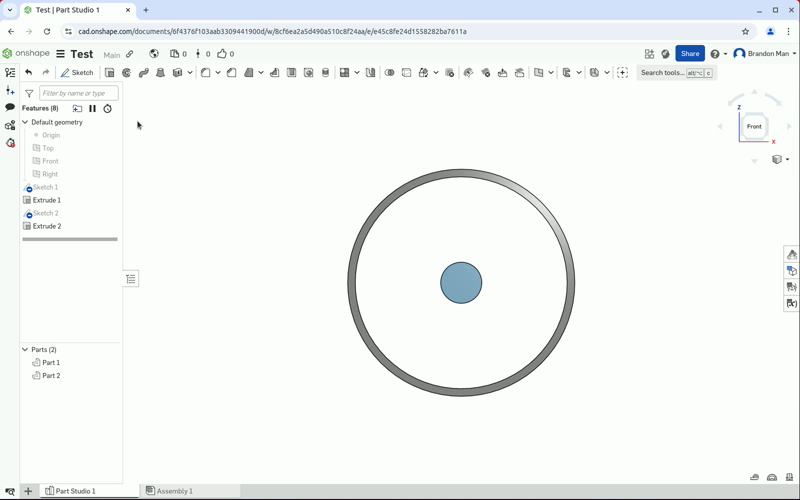
mouse_move(73, 189)
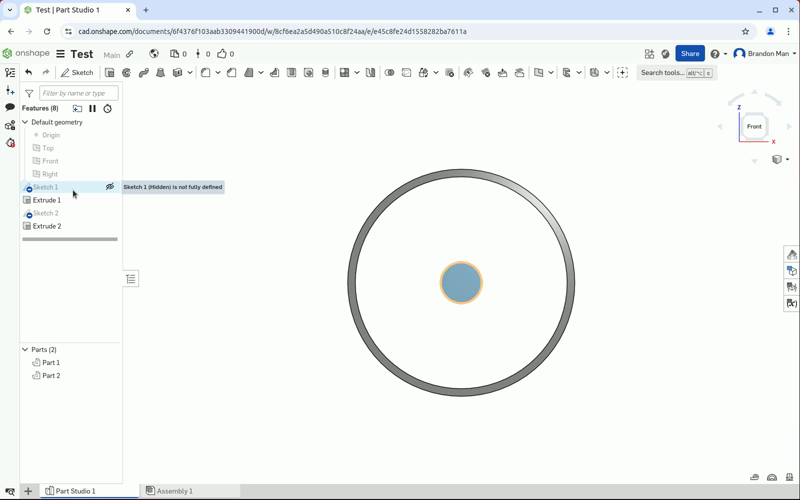
click(73, 189)
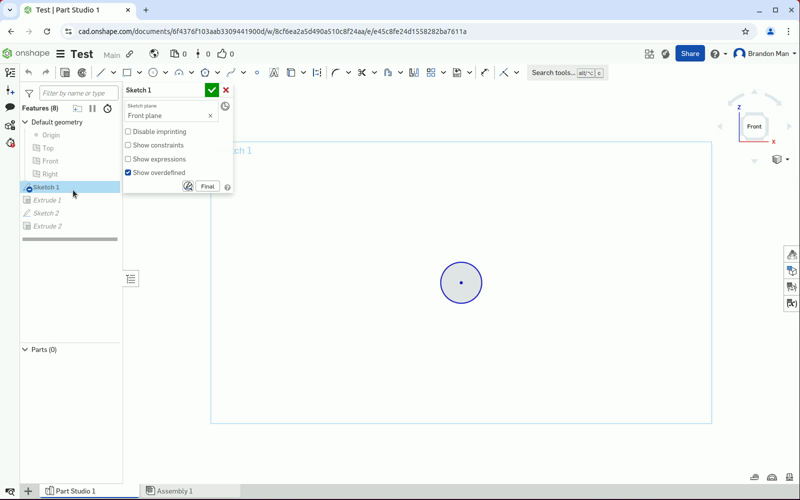
mouse_move(229, 92)
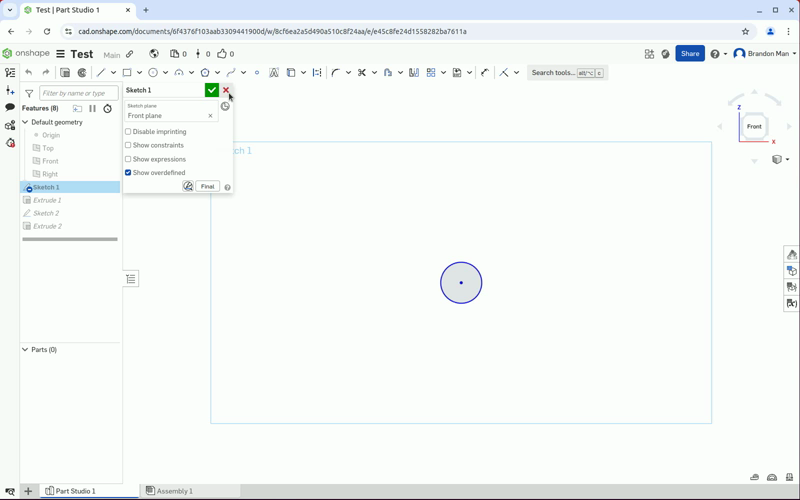
click(229, 92)
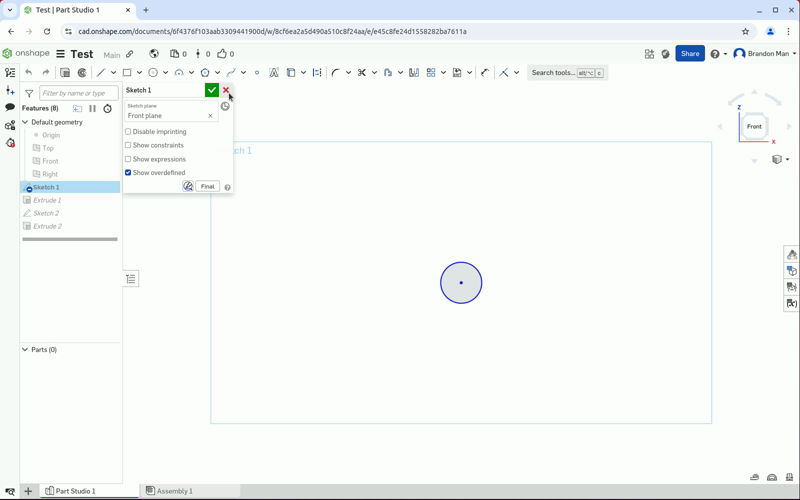
key(shift+s)
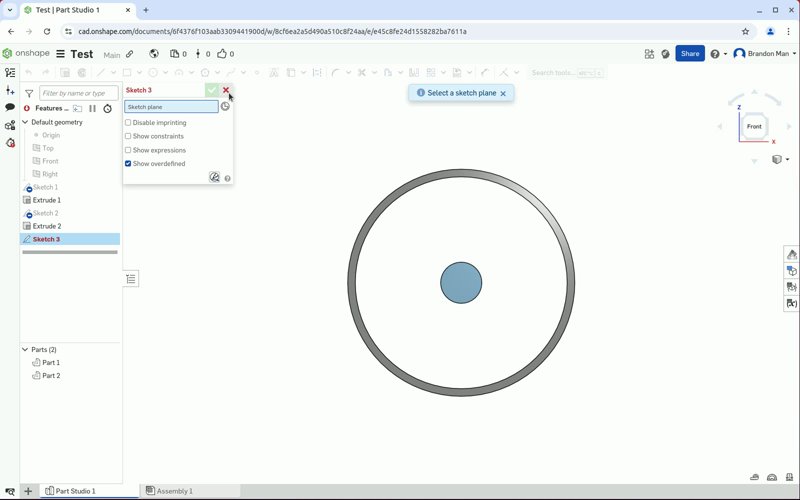
mouse_move(73, 163)
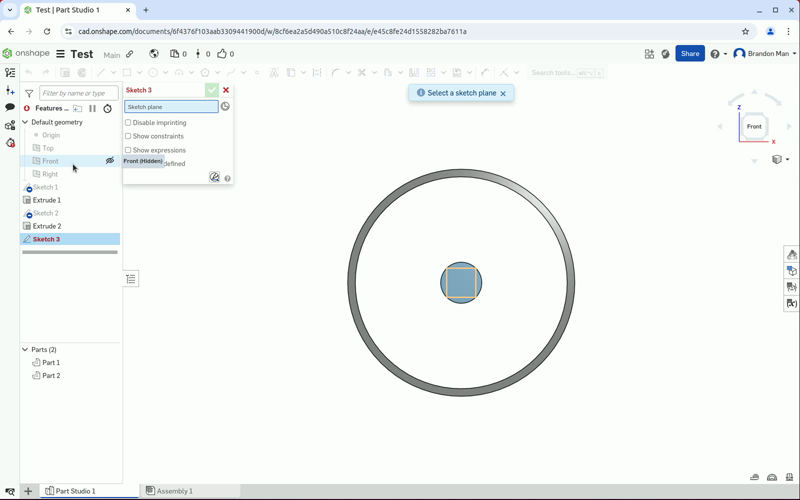
click(73, 163)
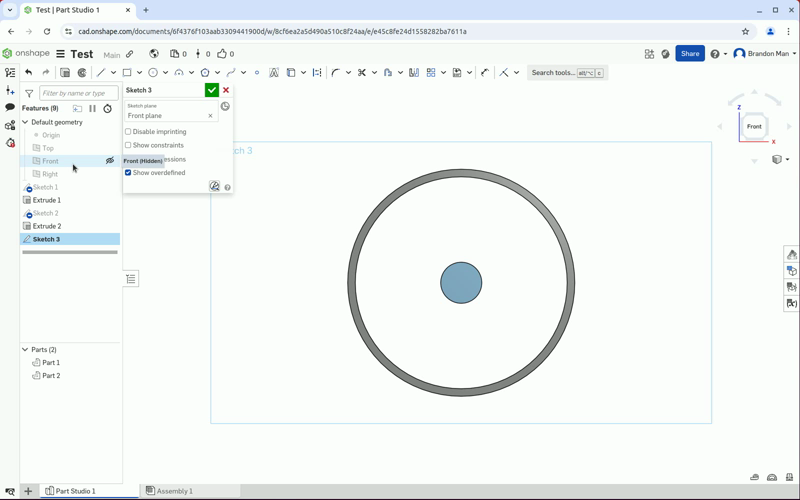
mouse_move(73, 352)
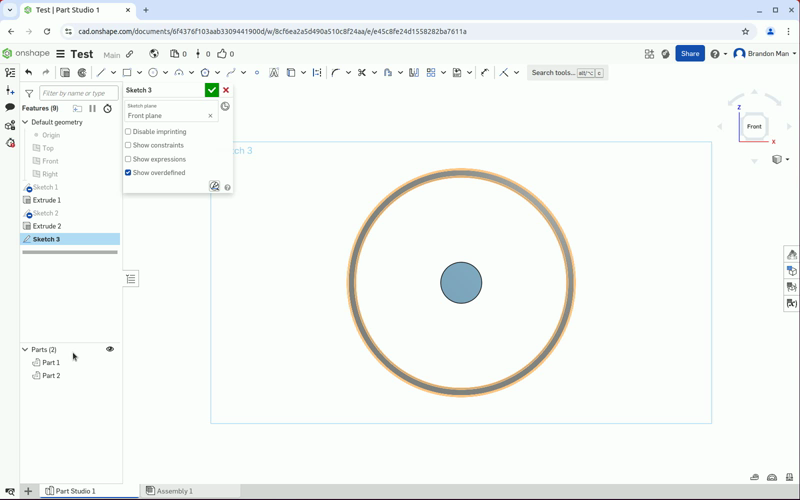
key(y)
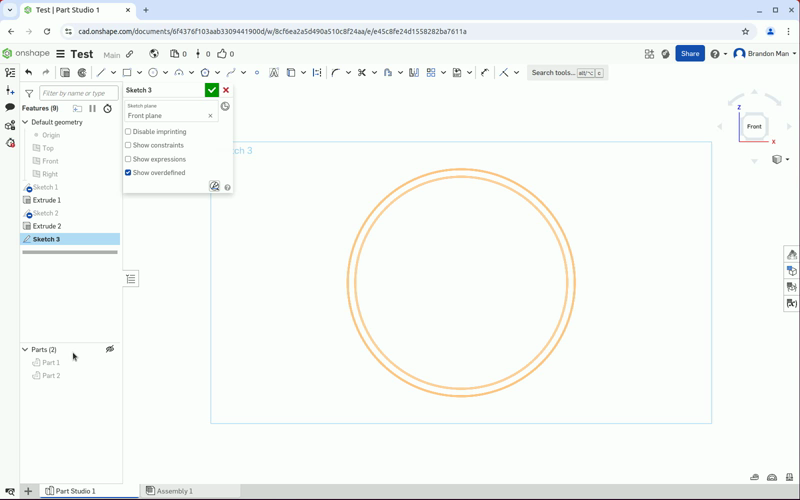
key(c)
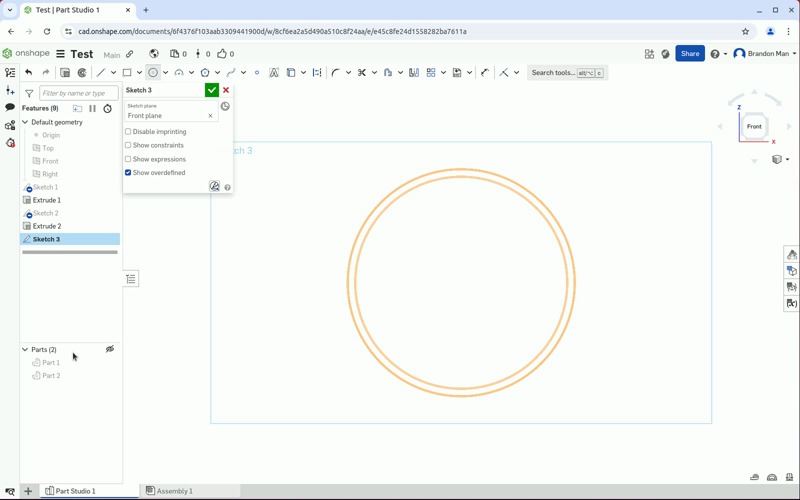
key_down(shift)
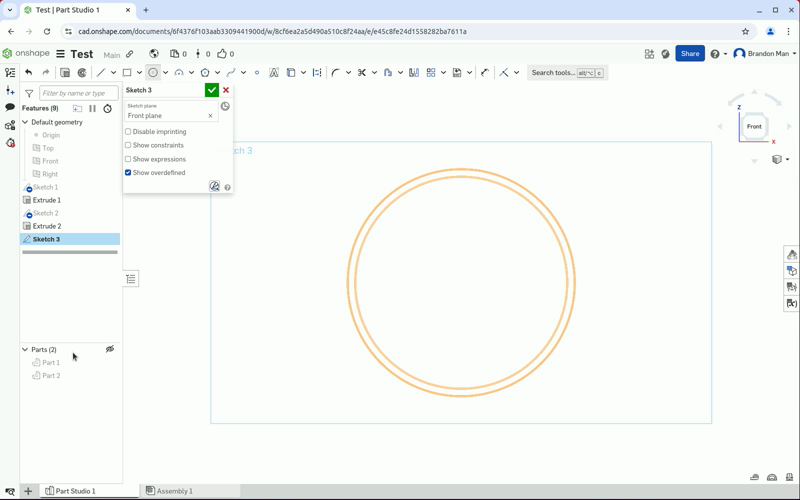
mouse_move(461, 282)
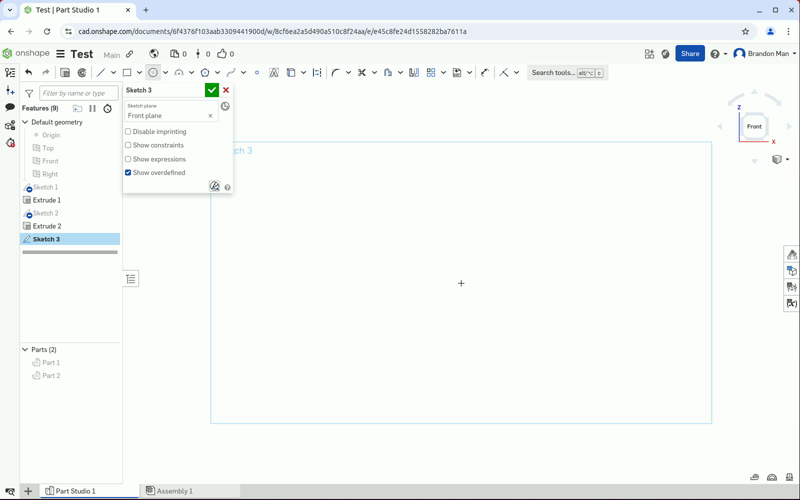
click(461, 282)
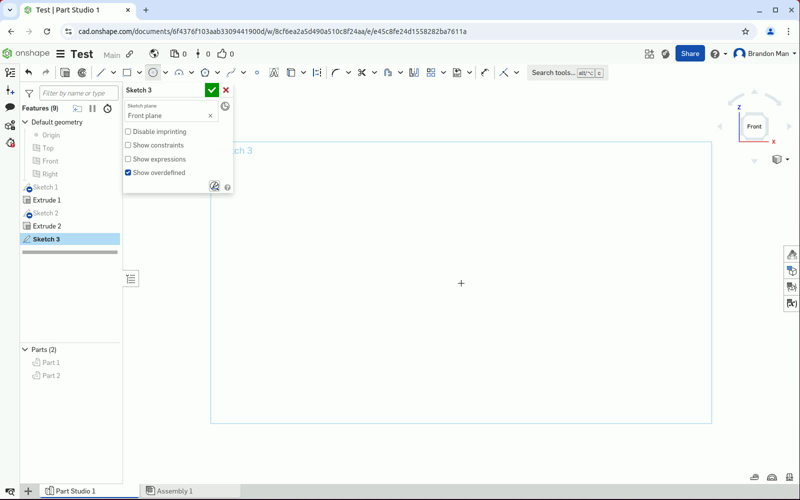
key_up(shift)
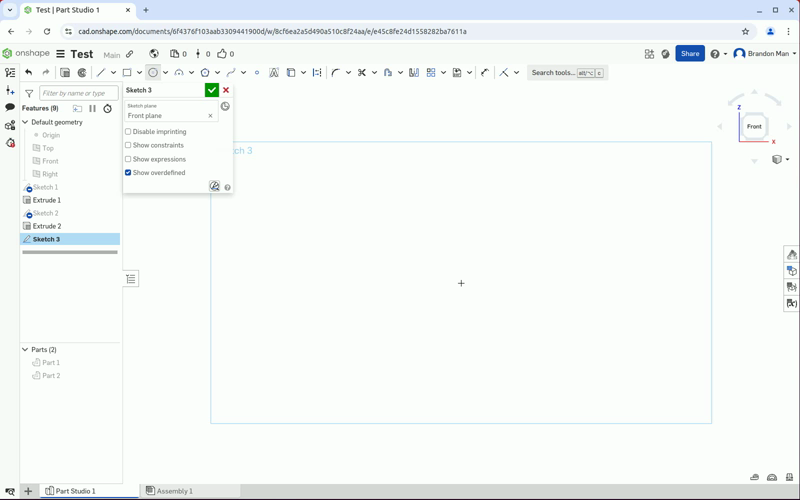
mouse_move(574, 282)
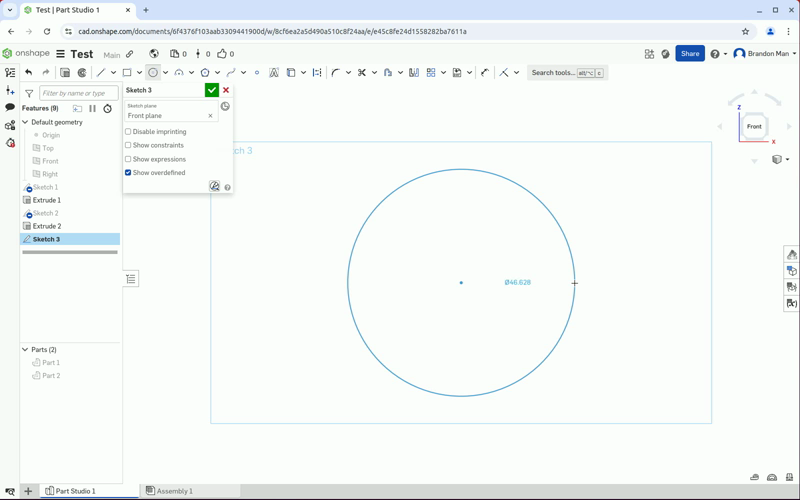
click(574, 282)
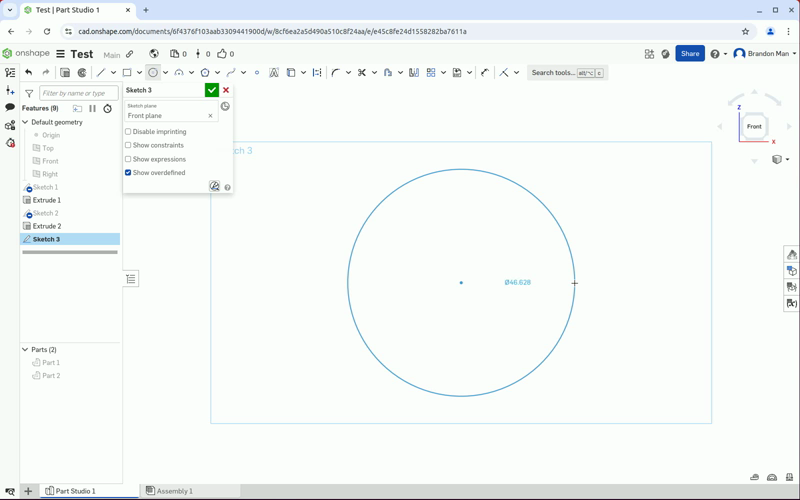
key(esc)
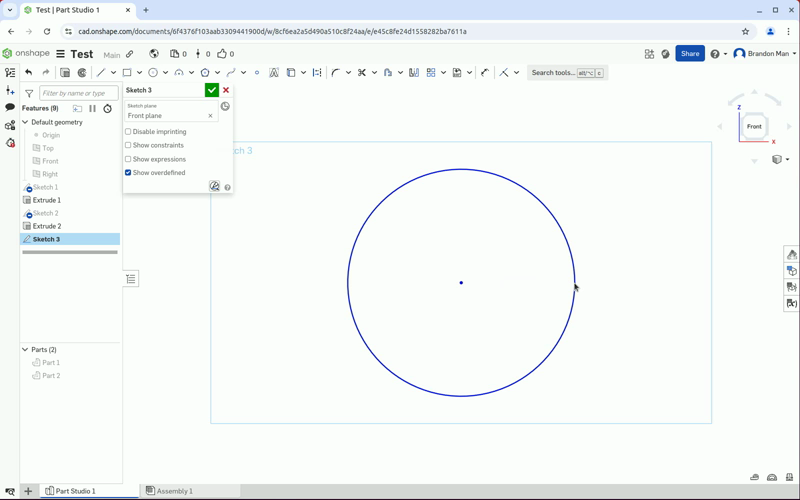
key(c)
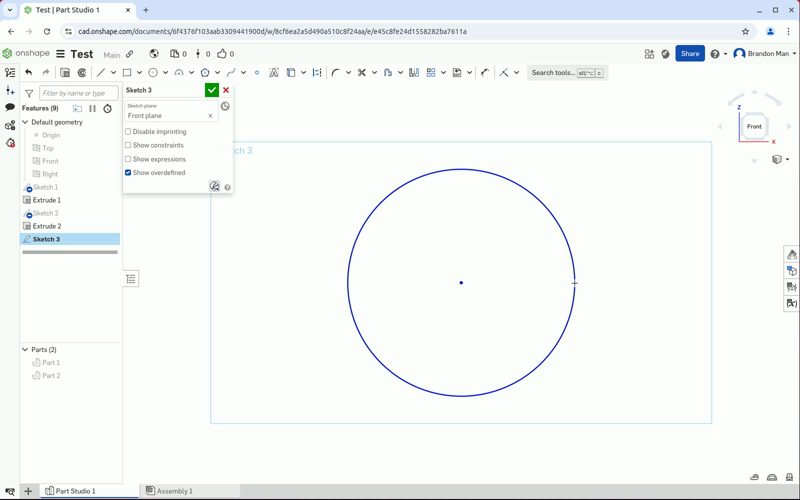
key_down(shift)
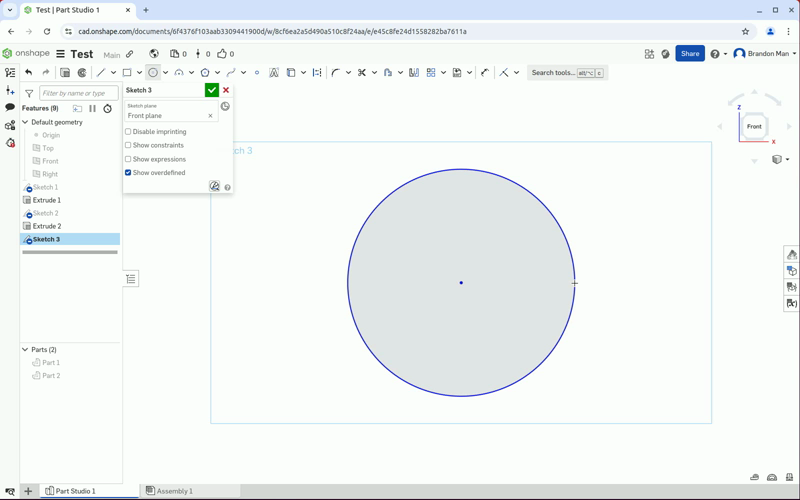
mouse_move(461, 282)
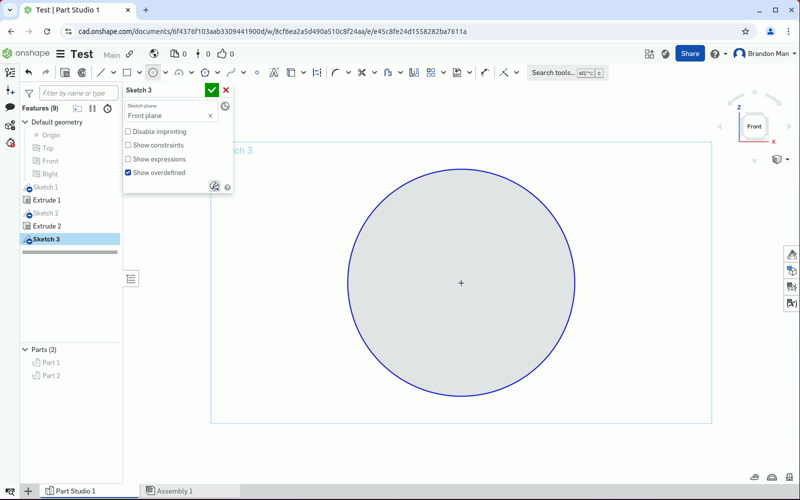
click(461, 282)
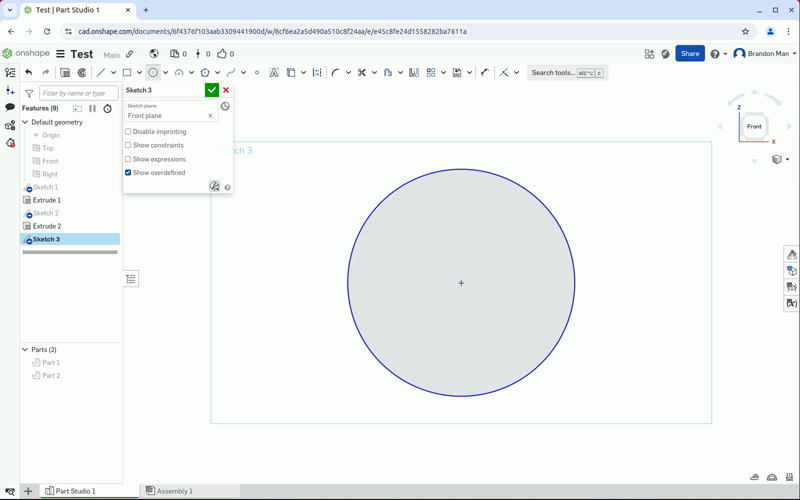
key_up(shift)
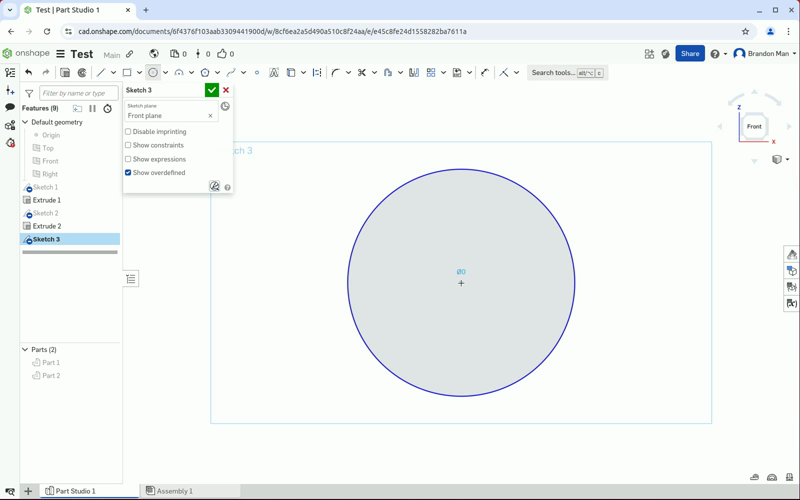
mouse_move(567, 282)
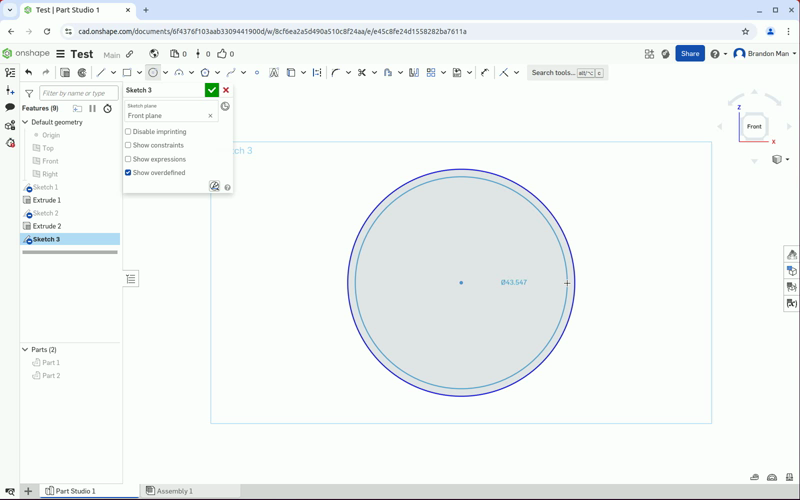
click(567, 282)
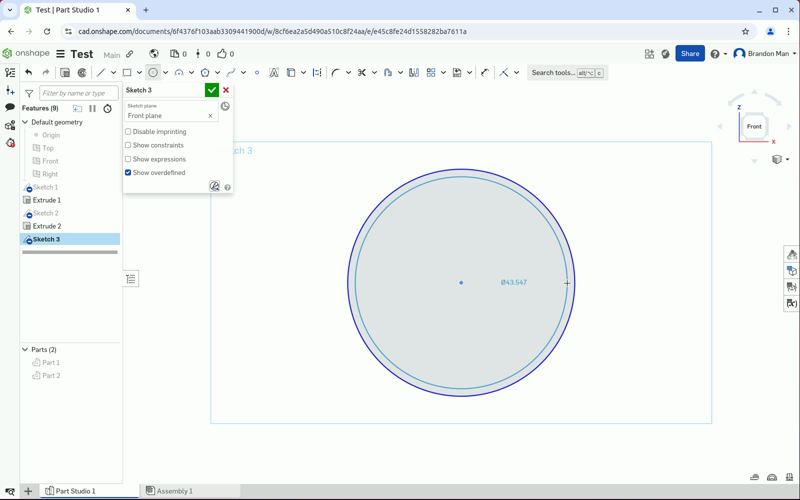
key(esc)
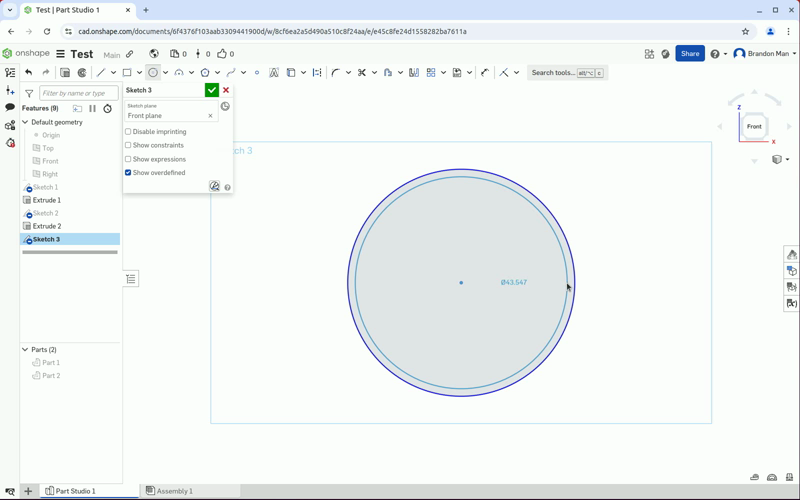
mouse_move(489, 177)
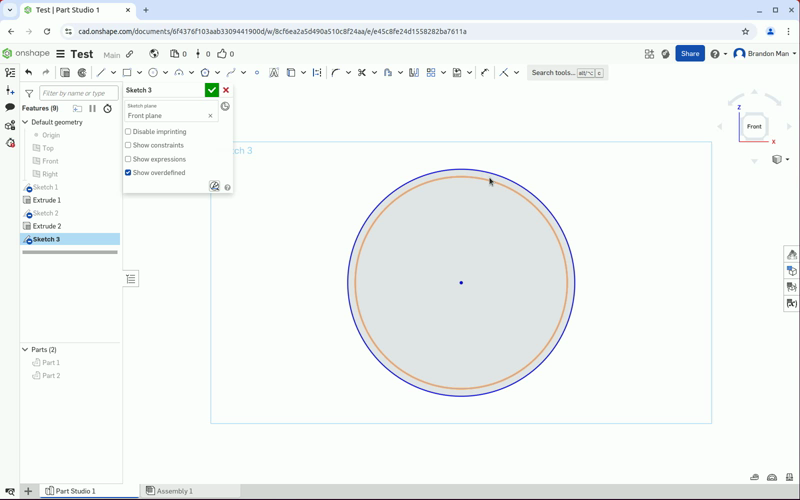
click(489, 177)
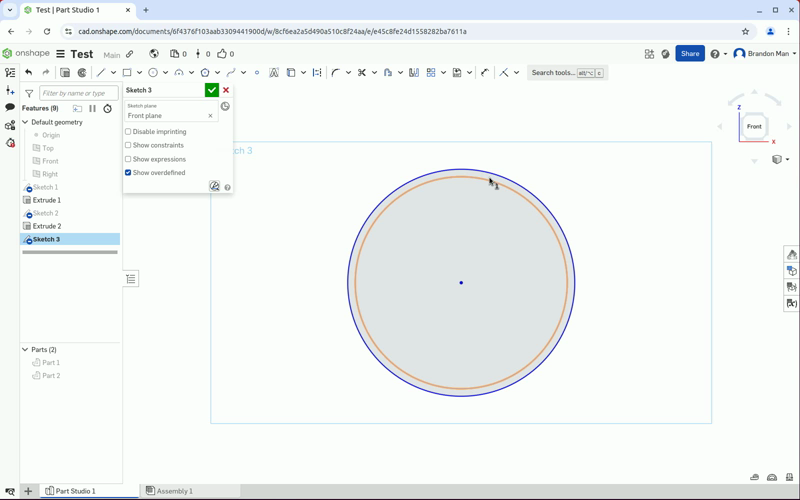
mouse_move(73, 352)
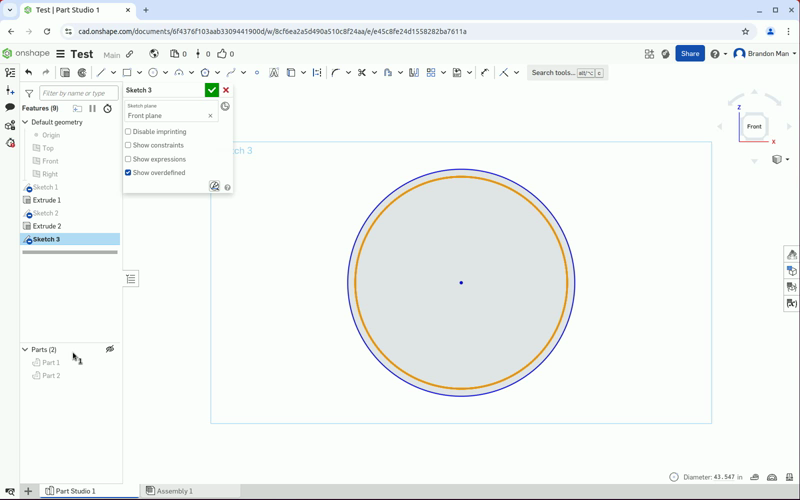
key(shift+y)
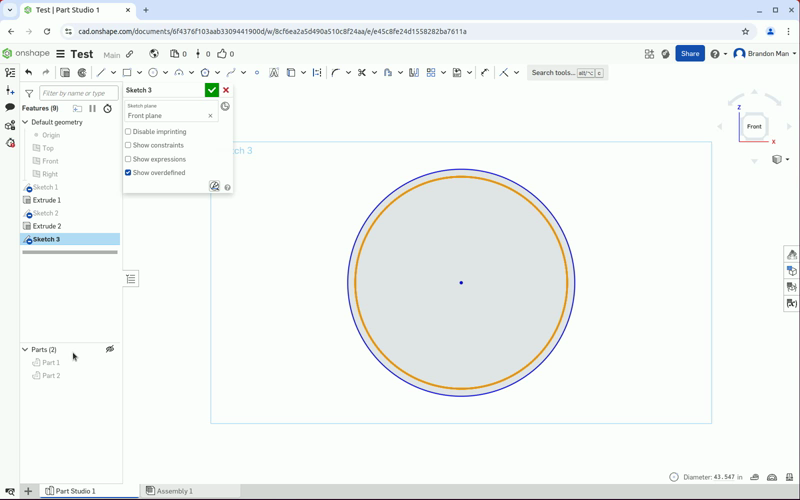
key(shift+e)
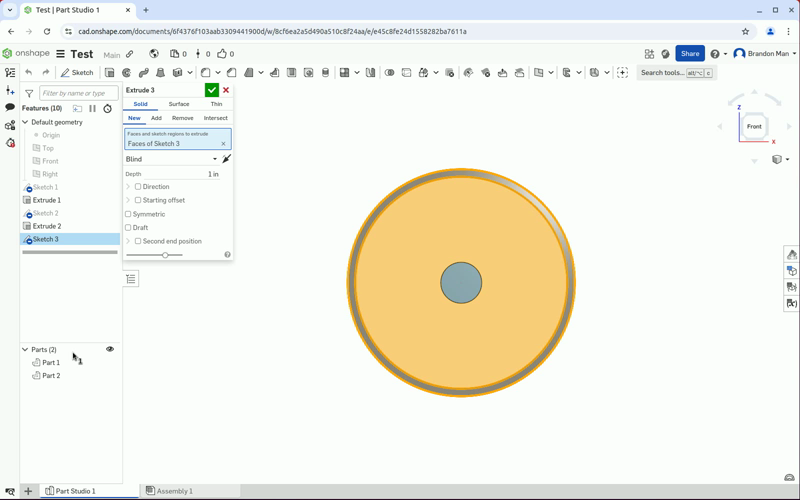
mouse_move(143, 106)
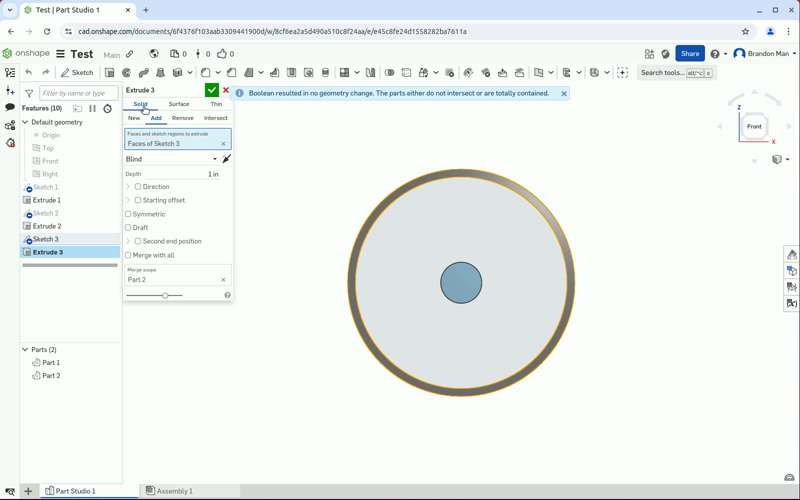
click(143, 106)
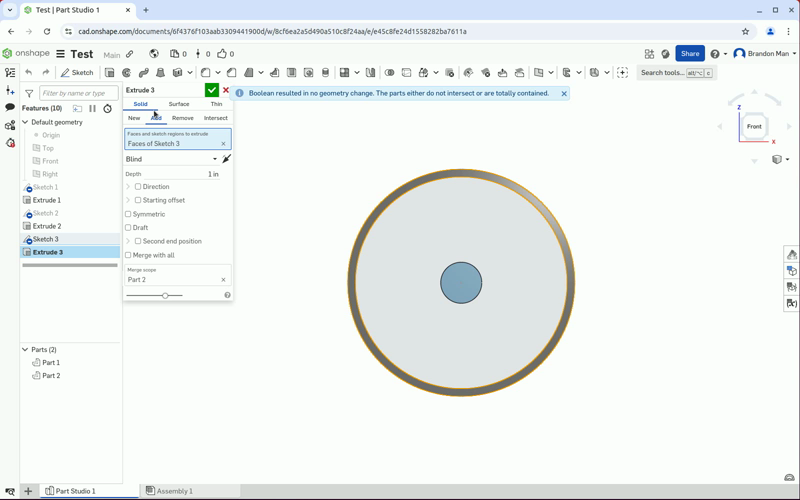
mouse_move(186, 120)
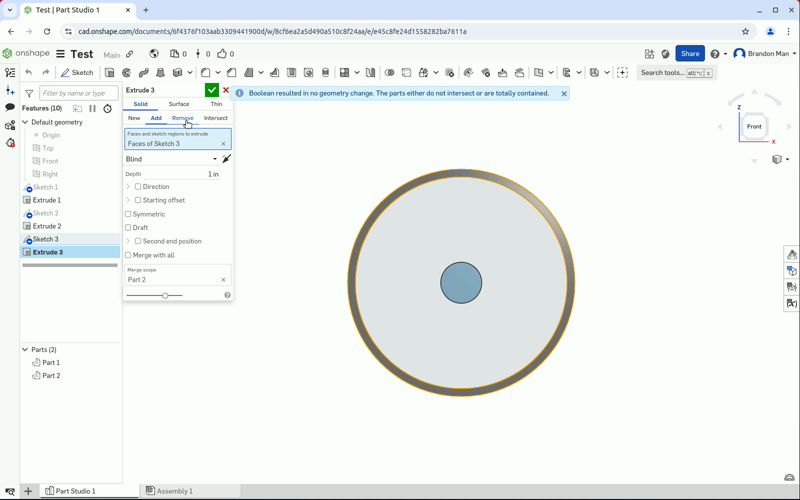
click(186, 120)
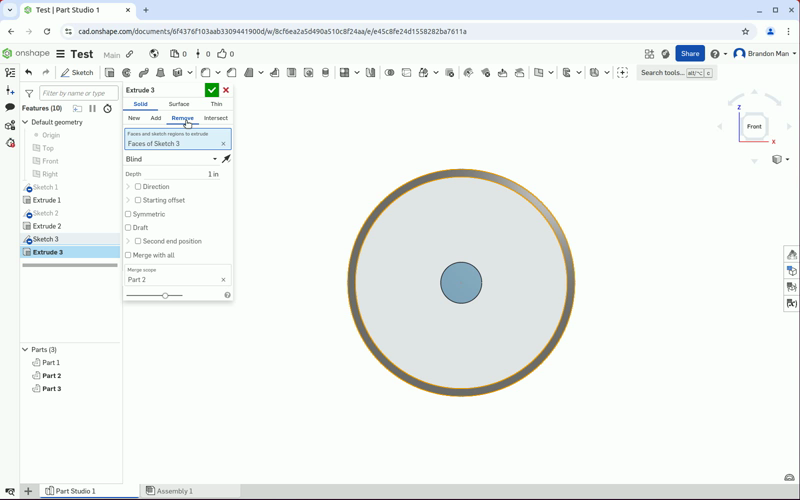
key(tab, 4)
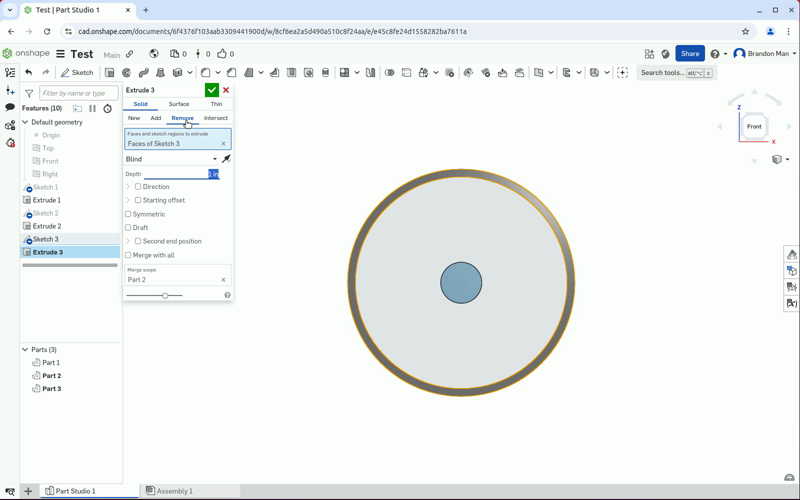
text(13.239)
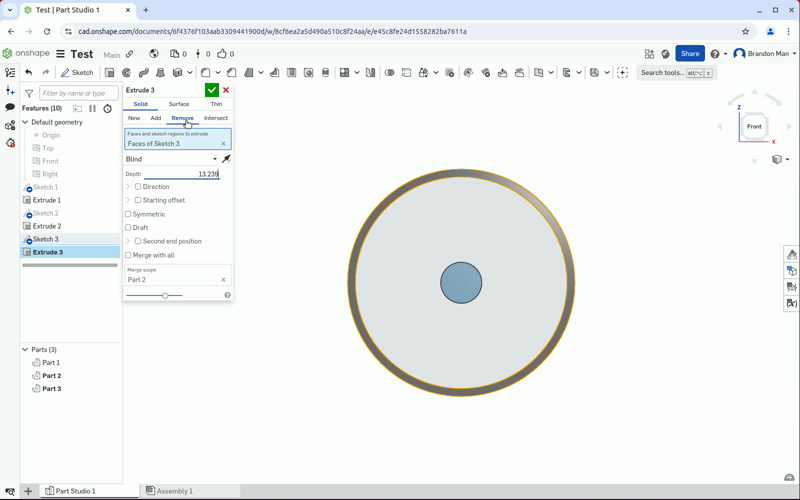
key(tab, 6)
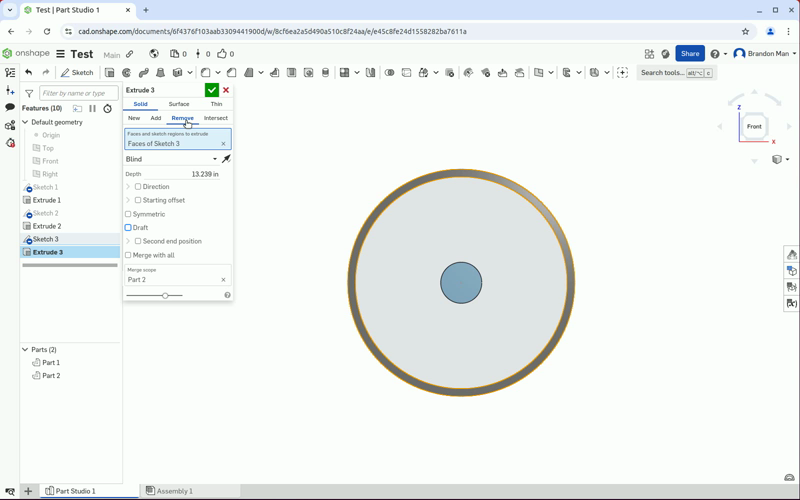
key(space)
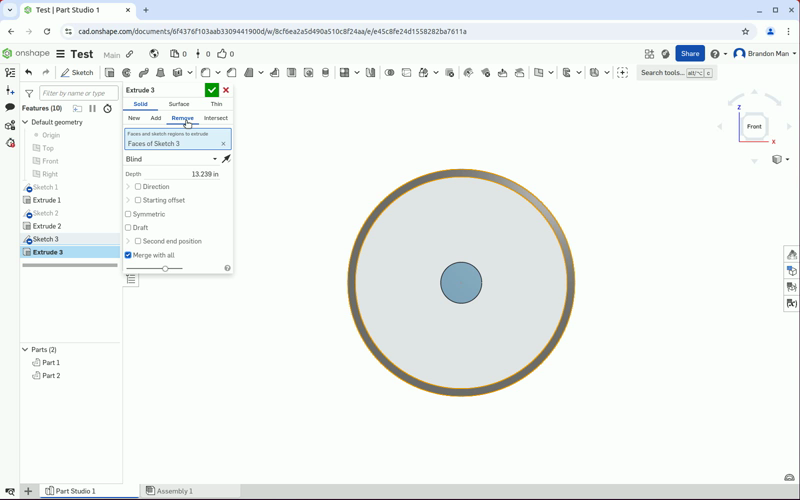
key(enter)
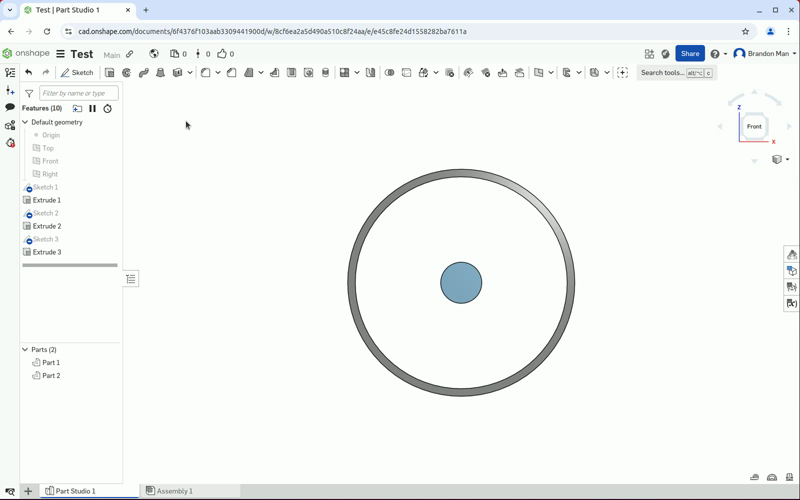
key(shift+h)
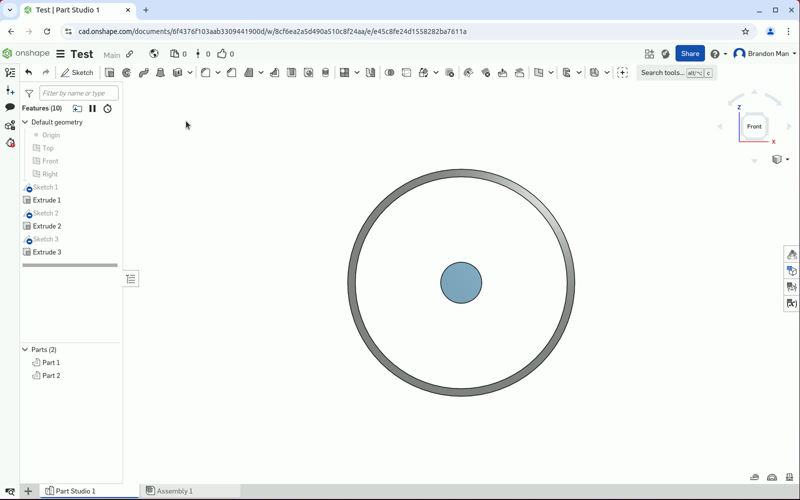
key(shift+h)
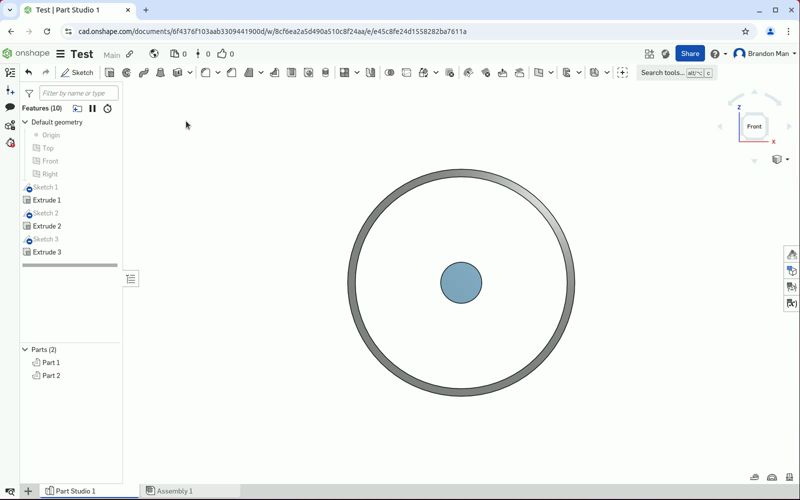
mouse_move(73, 189)
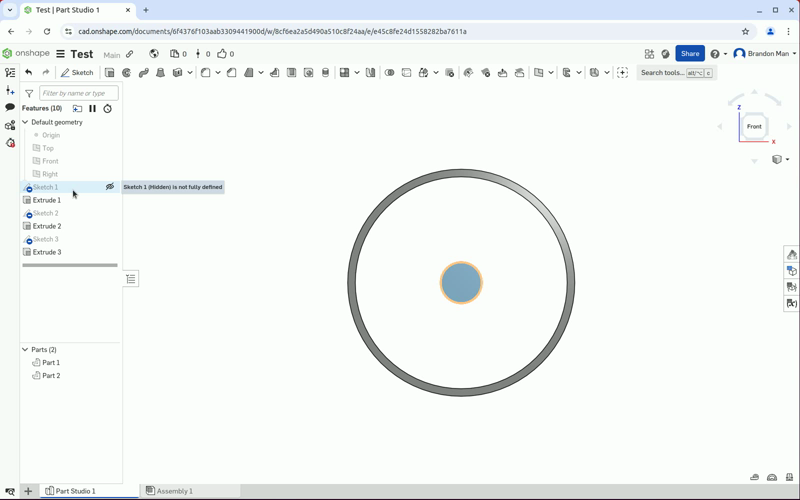
click(73, 189)
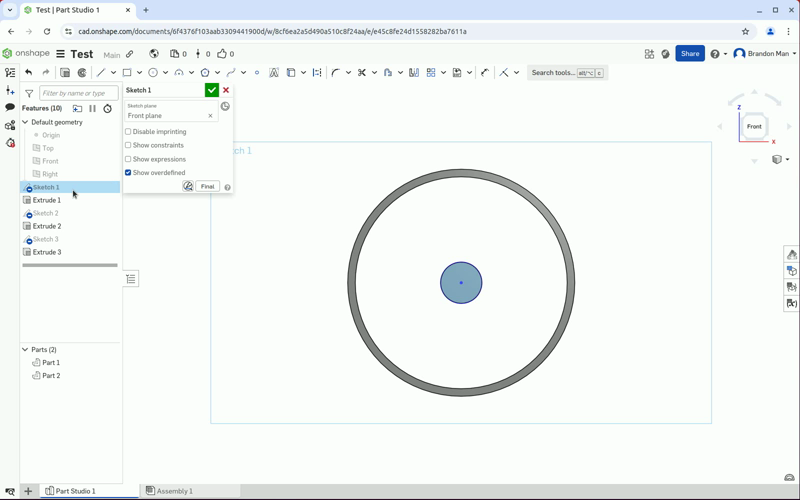
mouse_move(229, 92)
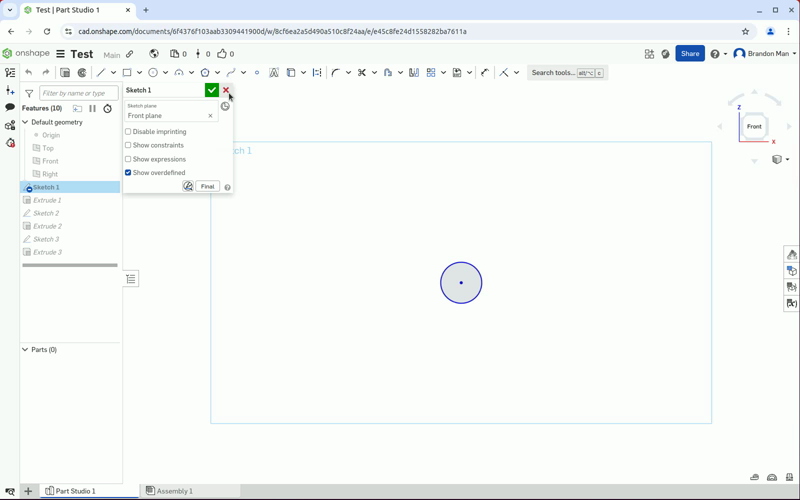
click(229, 92)
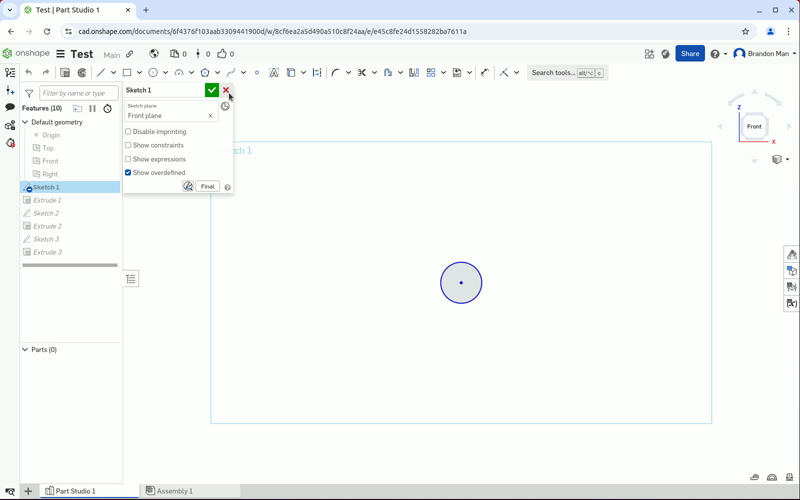
key(shift+s)
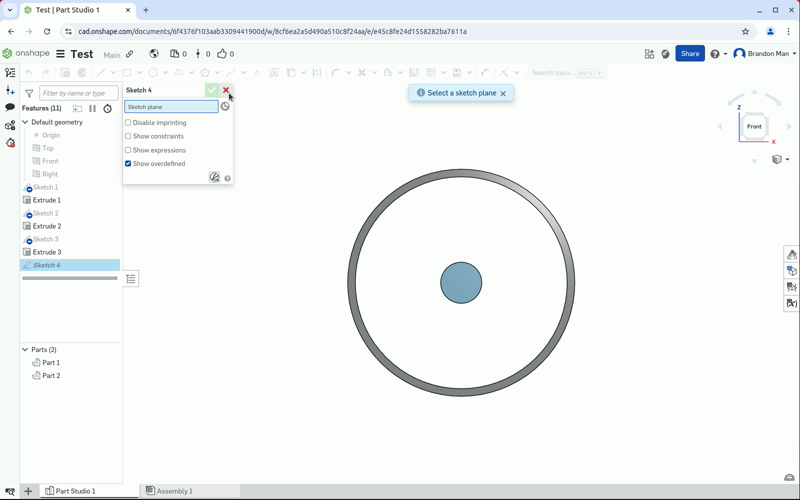
mouse_move(73, 163)
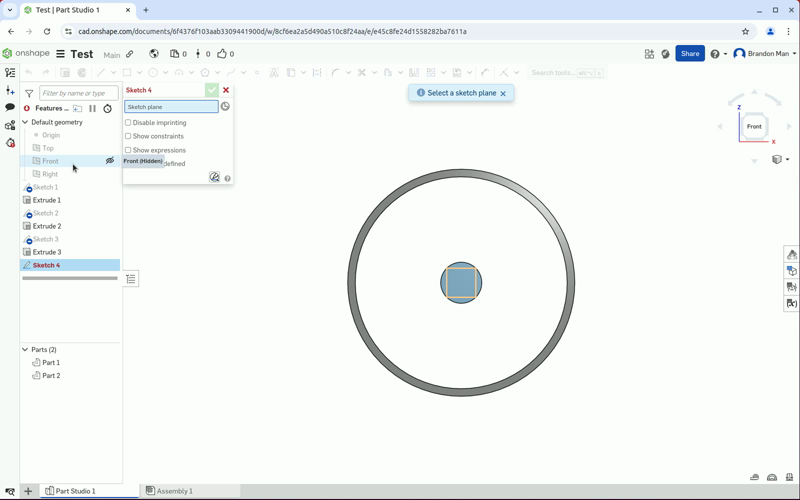
click(73, 163)
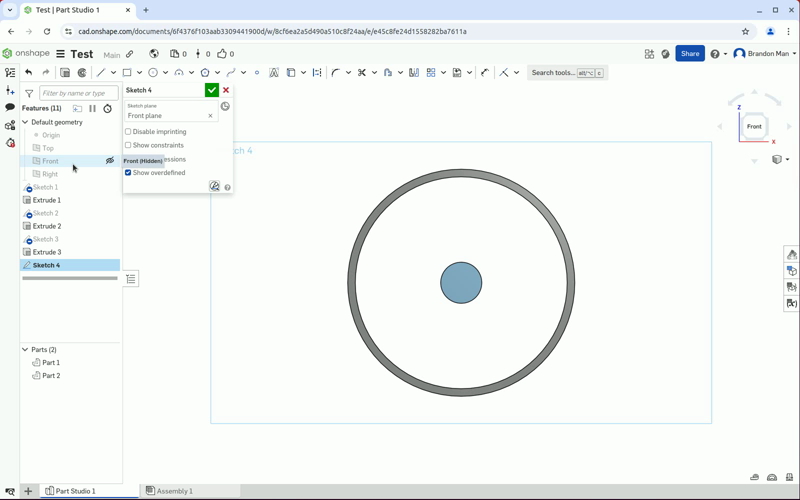
mouse_move(73, 352)
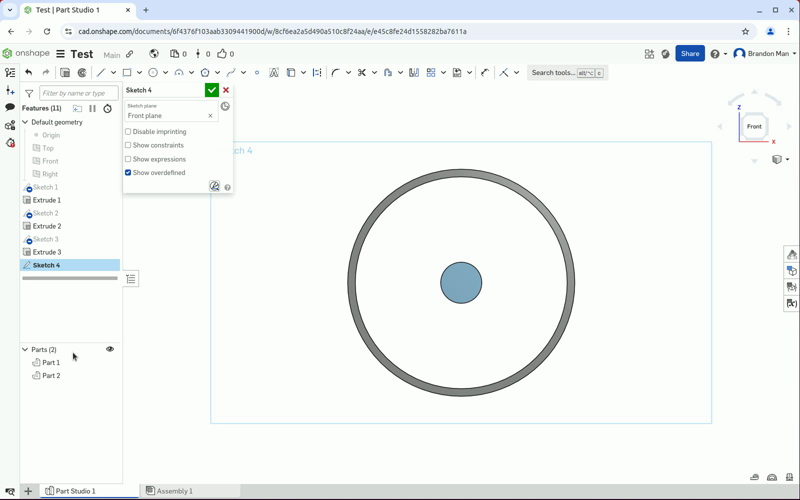
key(y)
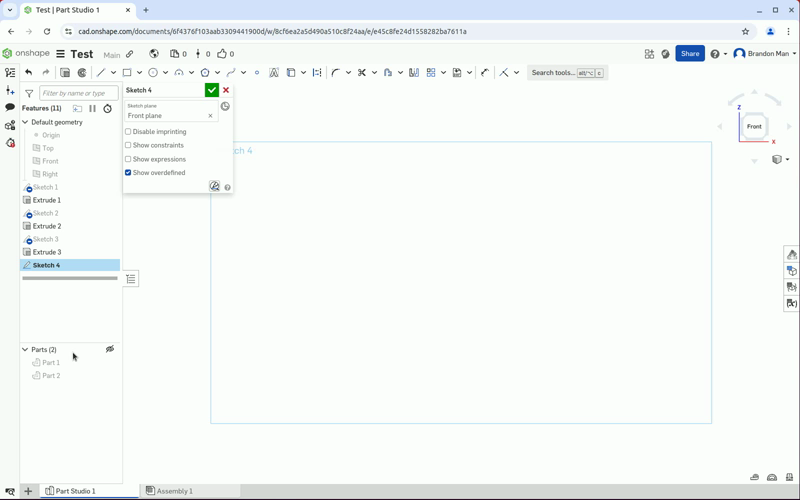
key(c)
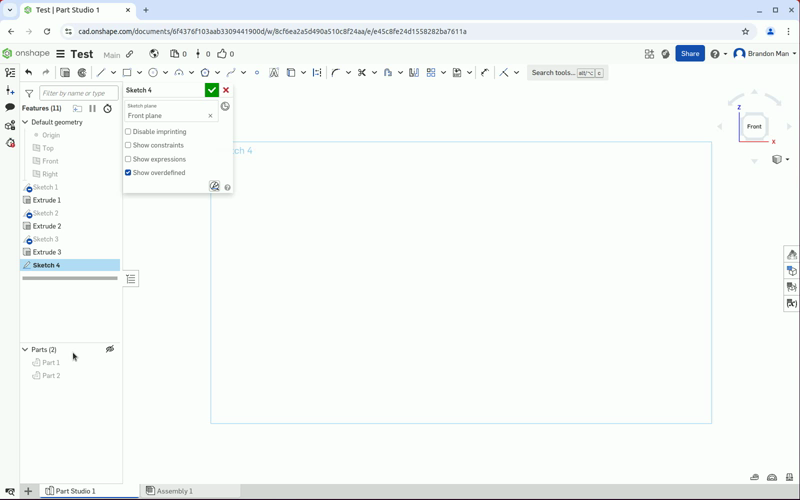
key_down(shift)
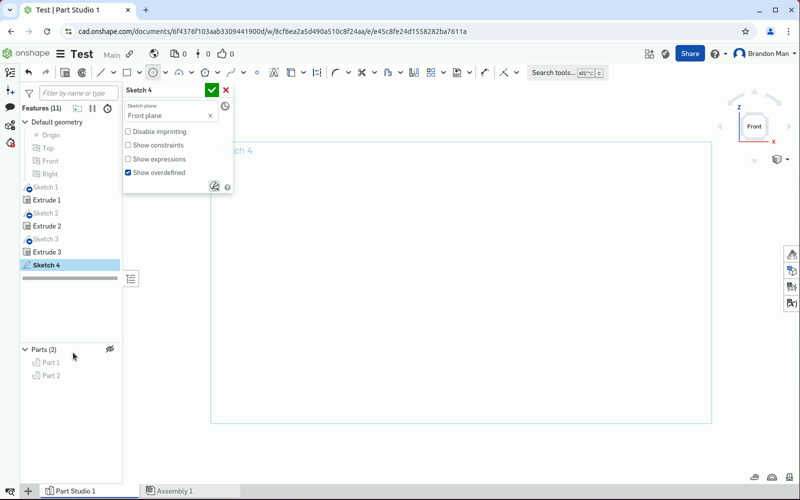
mouse_move(461, 282)
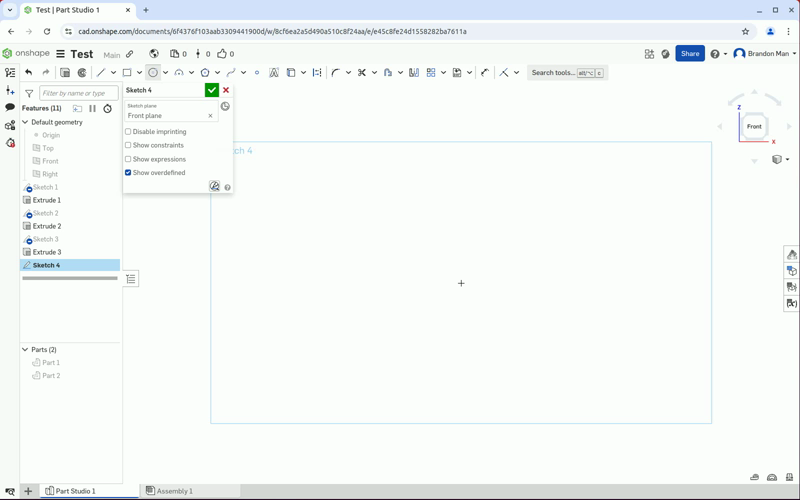
click(461, 282)
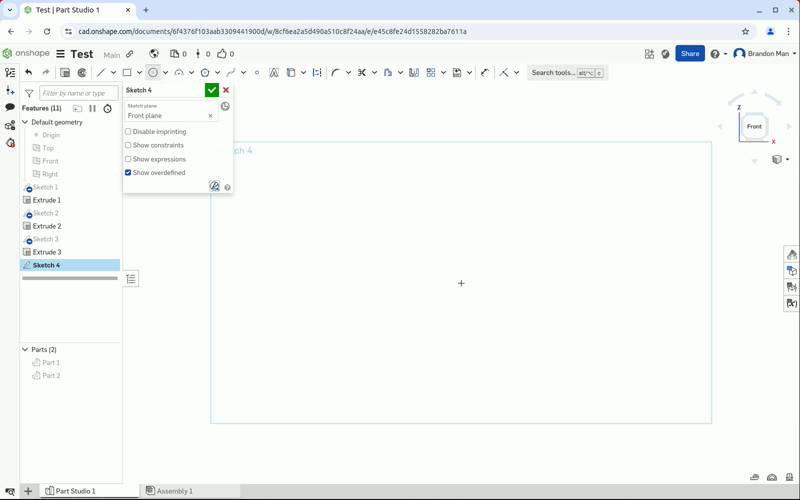
key_up(shift)
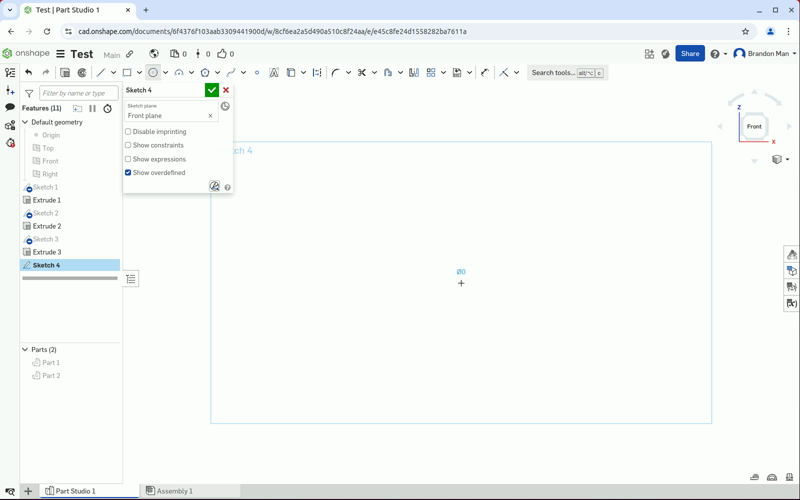
mouse_move(574, 282)
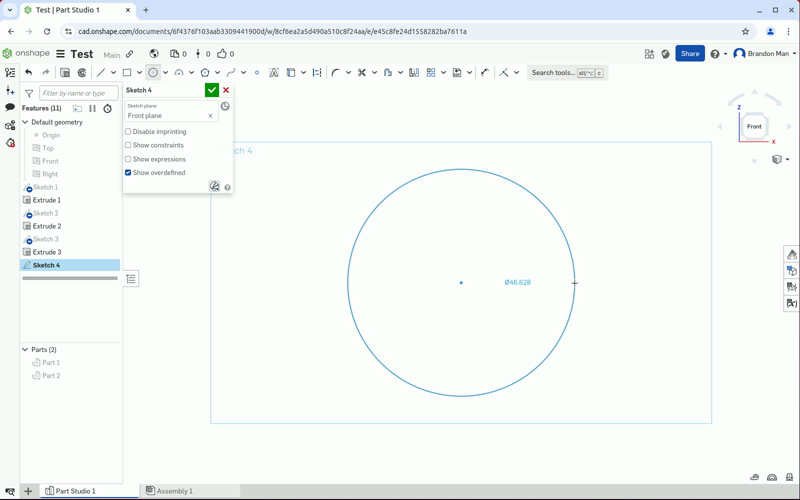
click(574, 282)
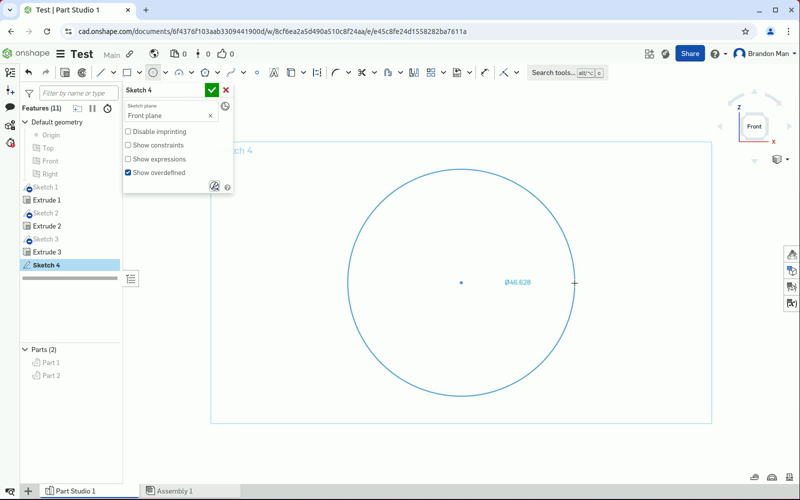
key(esc)
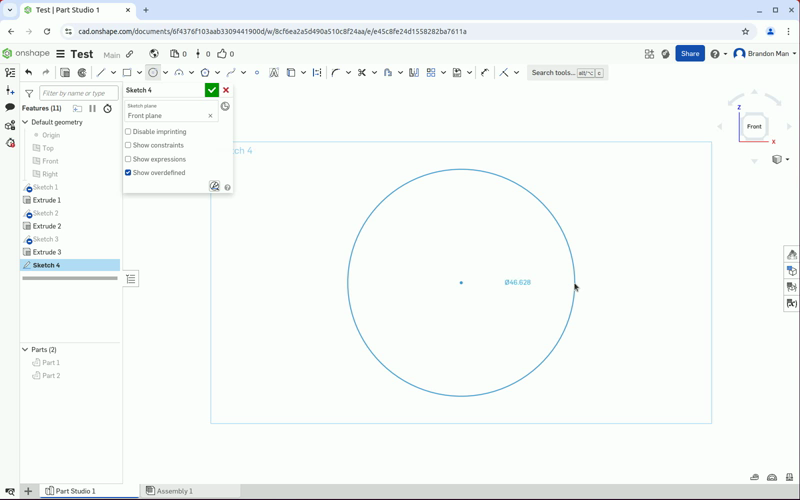
key(c)
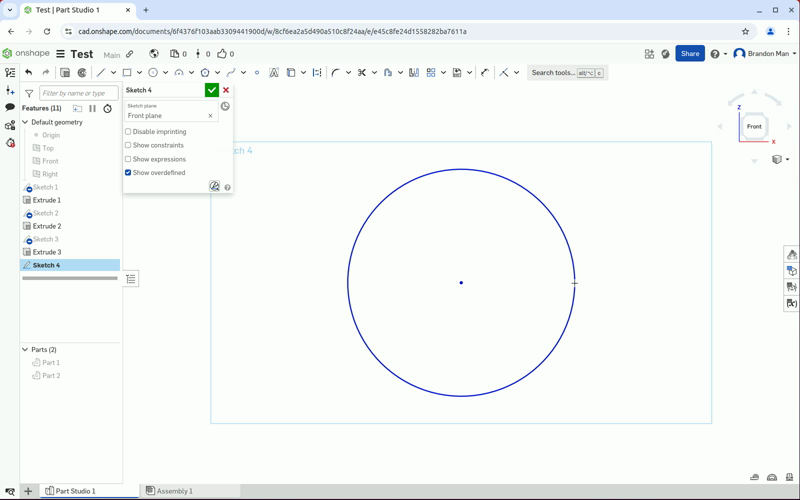
key_down(shift)
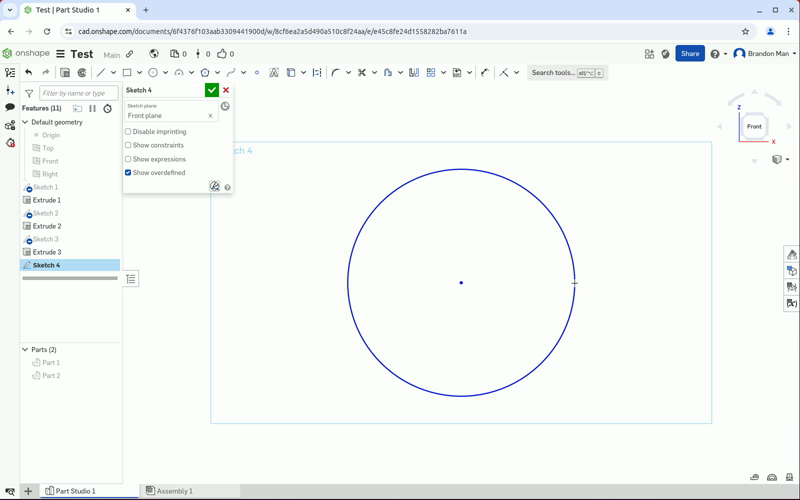
mouse_move(461, 282)
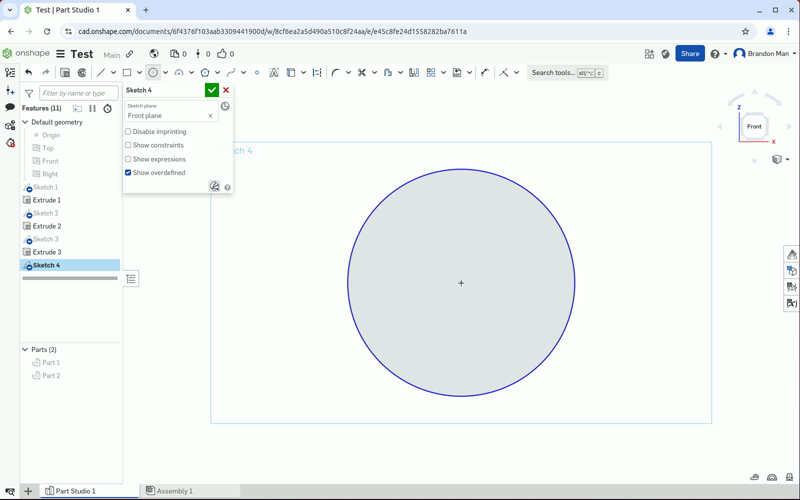
click(461, 282)
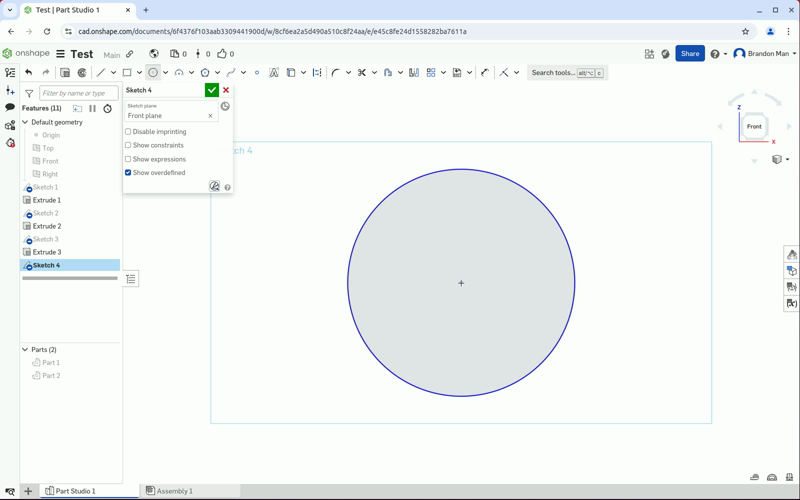
key_up(shift)
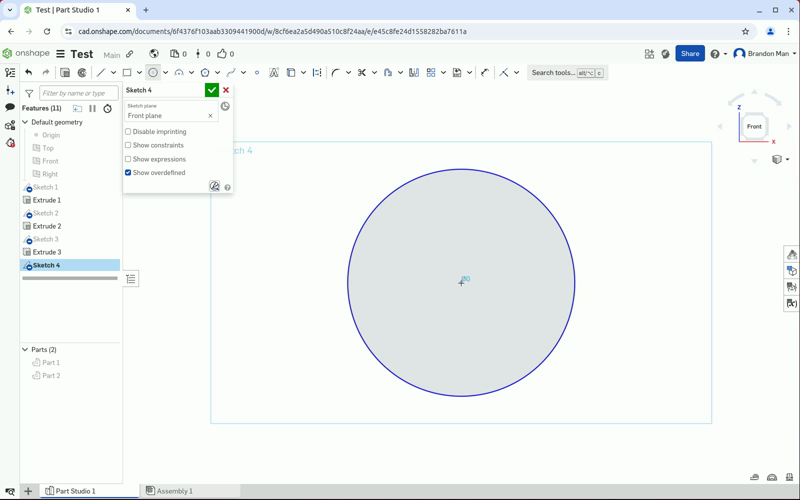
mouse_move(567, 282)
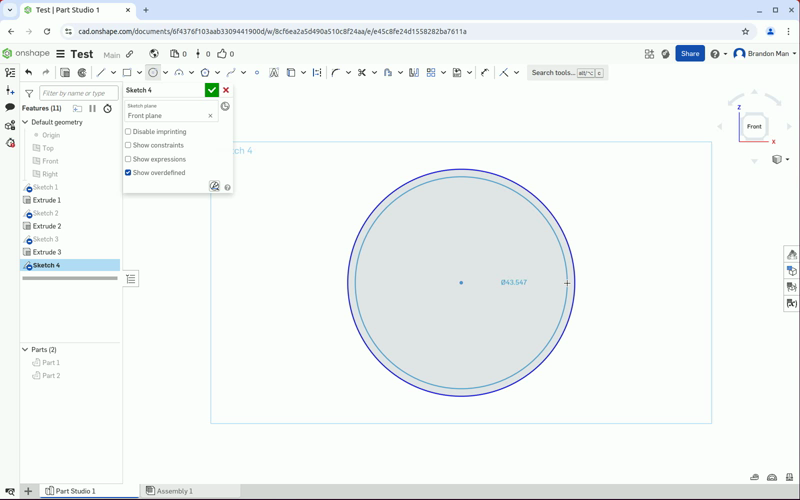
click(567, 282)
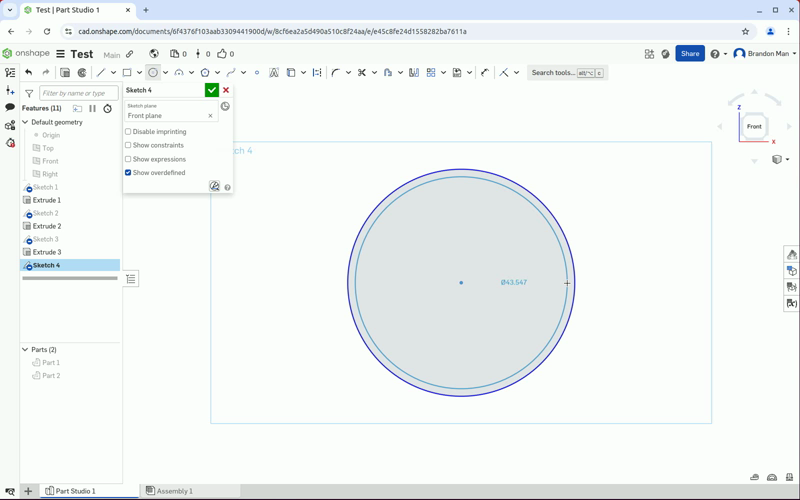
key(esc)
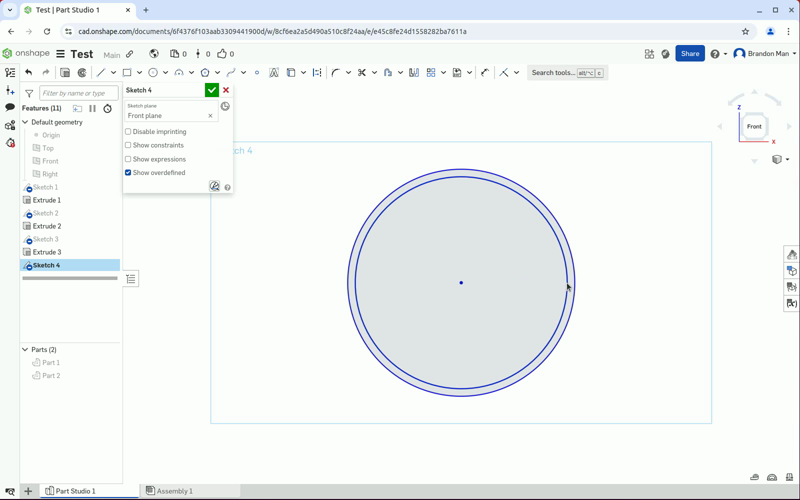
mouse_move(492, 387)
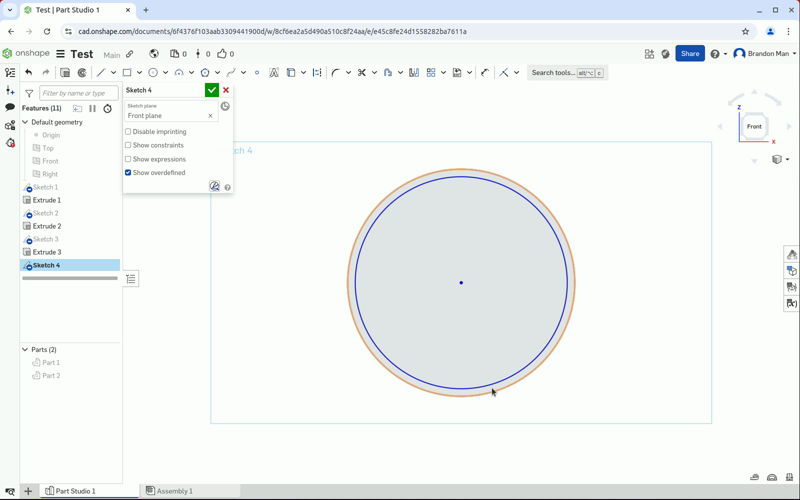
click(492, 387)
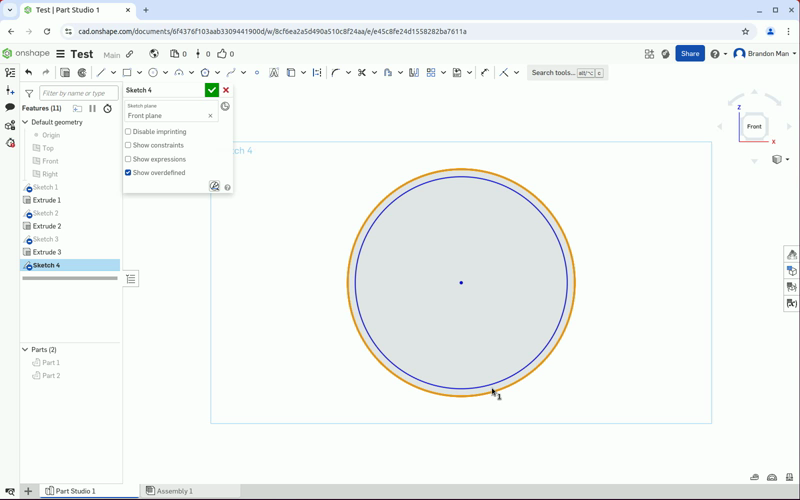
mouse_move(73, 352)
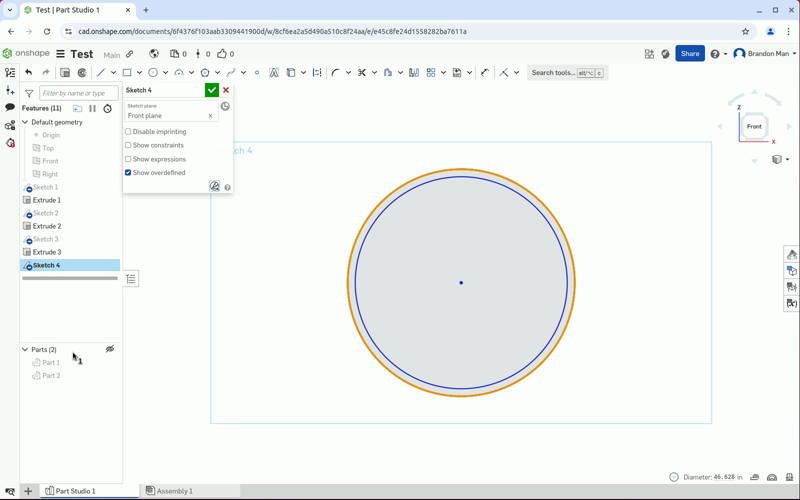
key(shift+y)
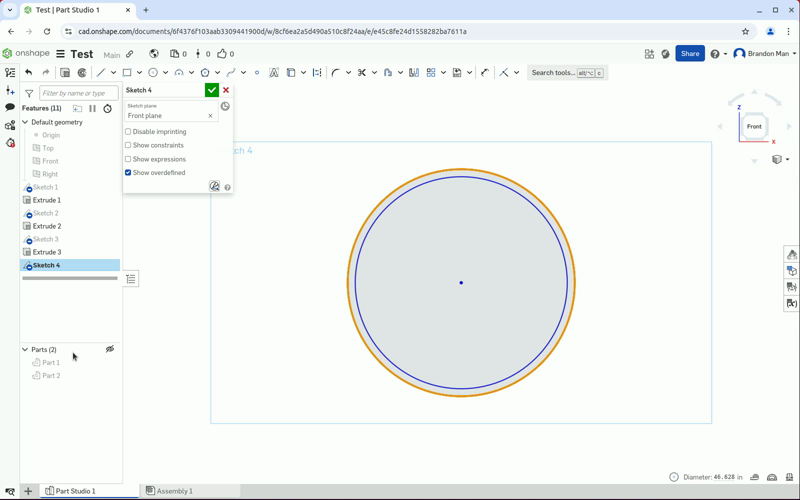
key(shift+e)
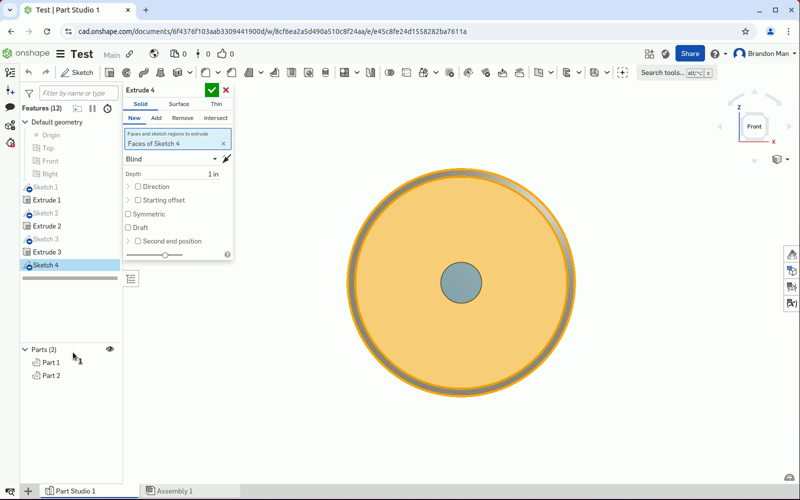
mouse_move(143, 106)
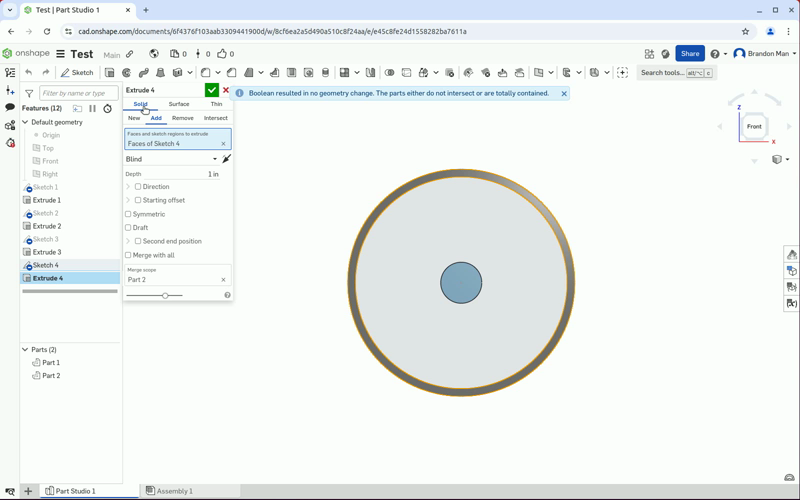
click(143, 106)
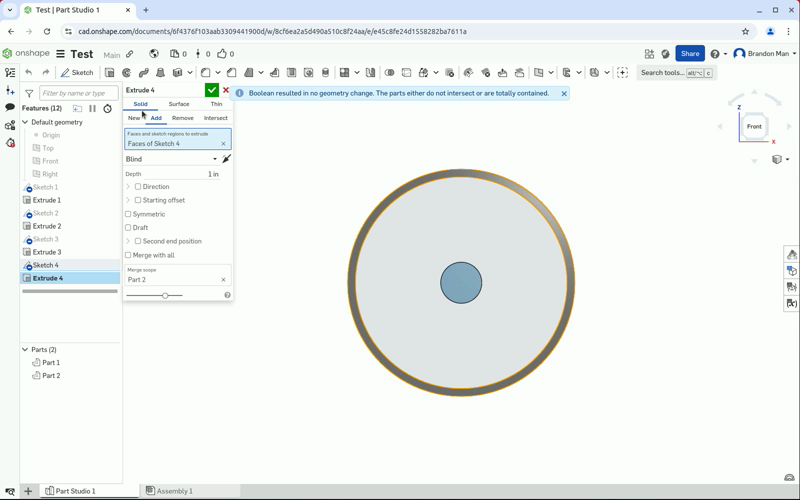
mouse_move(137, 120)
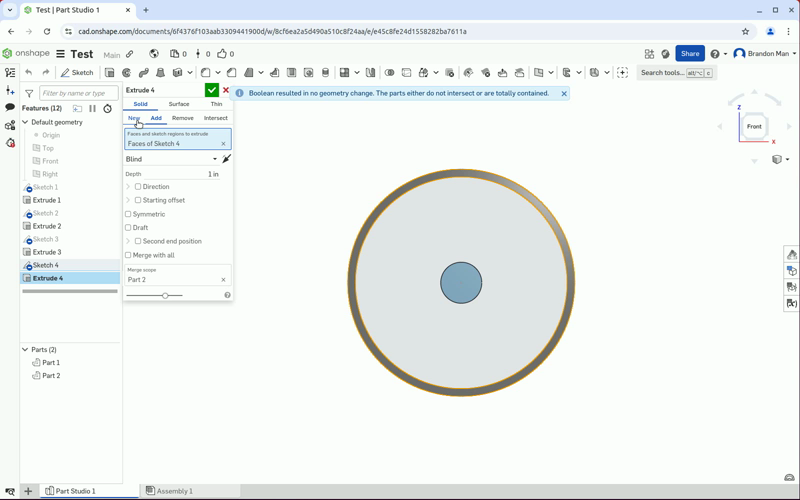
click(137, 120)
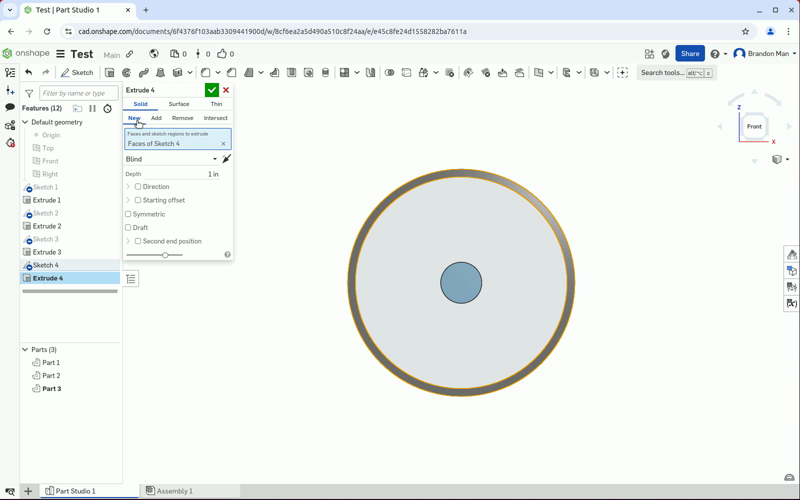
key(tab, 4)
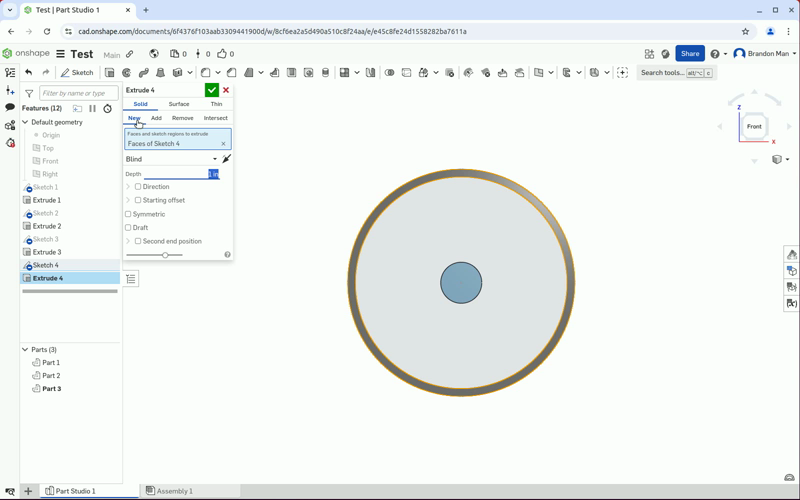
text(12.998)
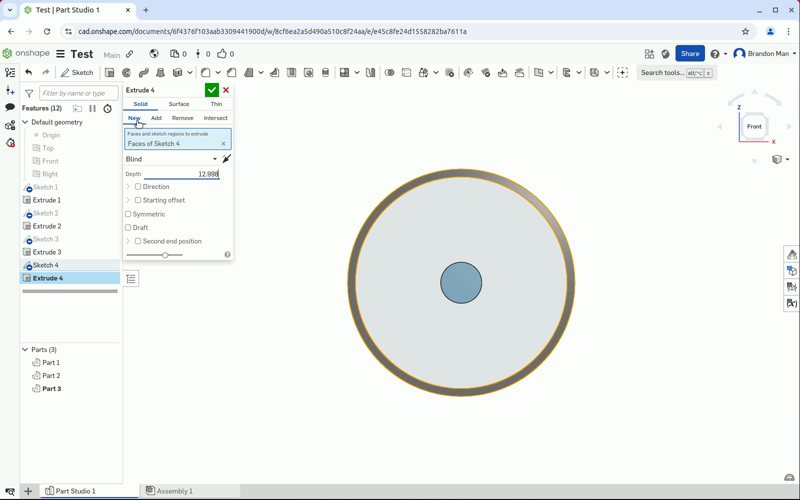
key(tab, 3)
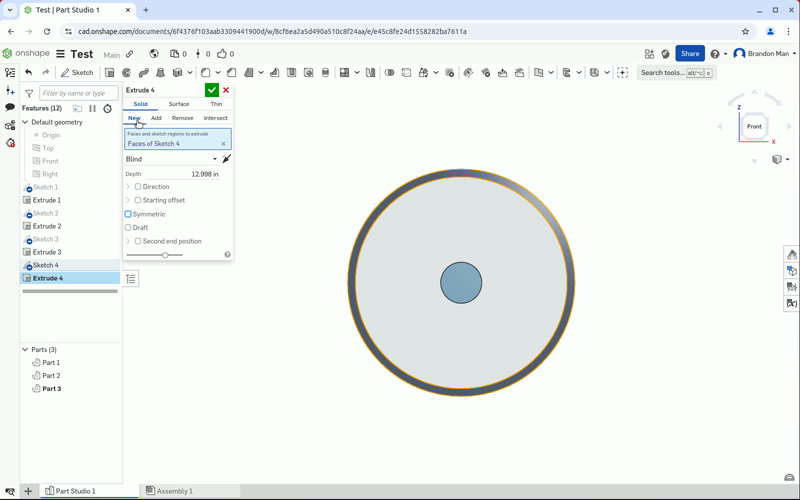
key(space)
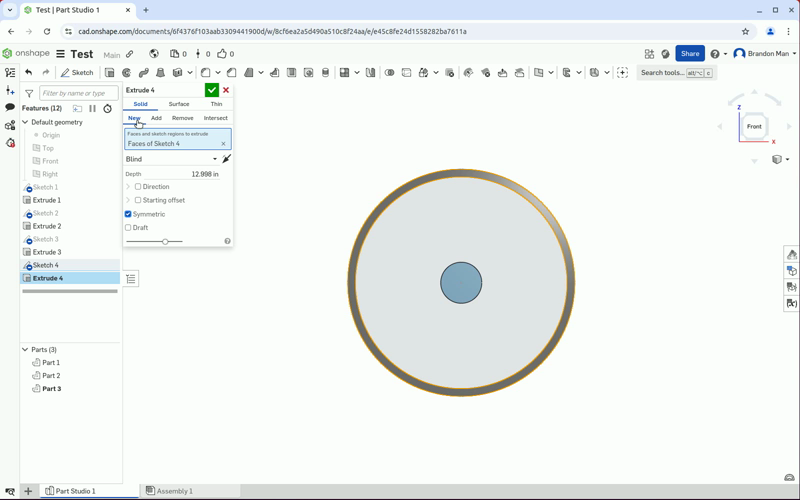
key(enter)
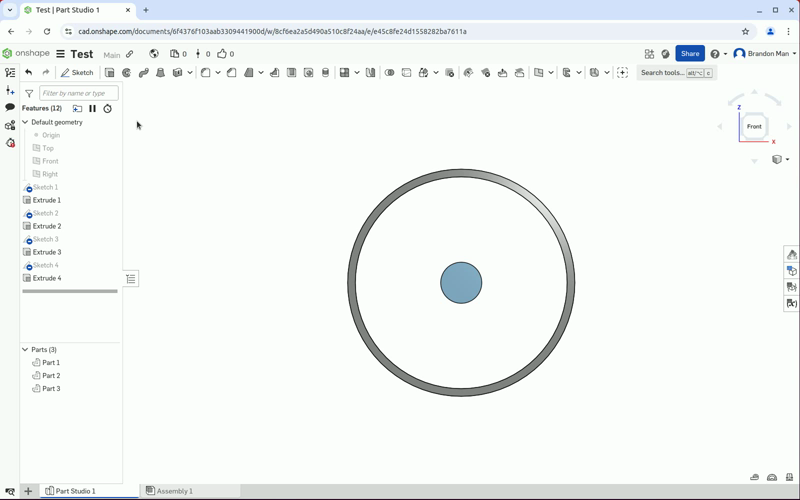
key(shift+h)
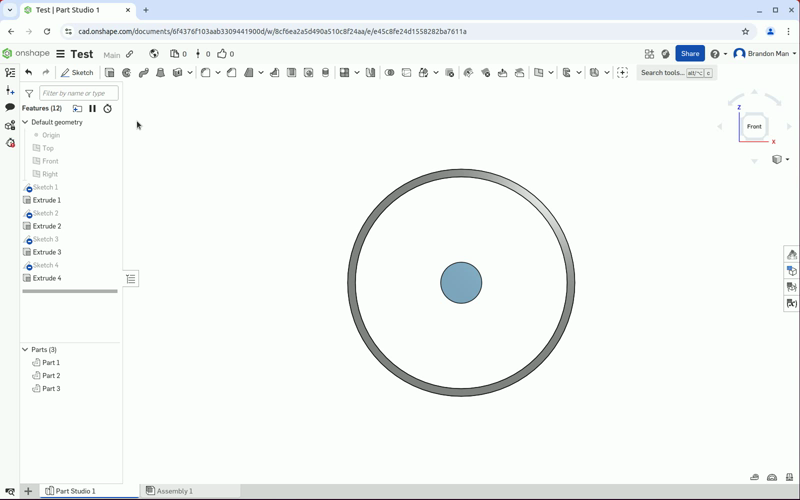
key(shift+h)
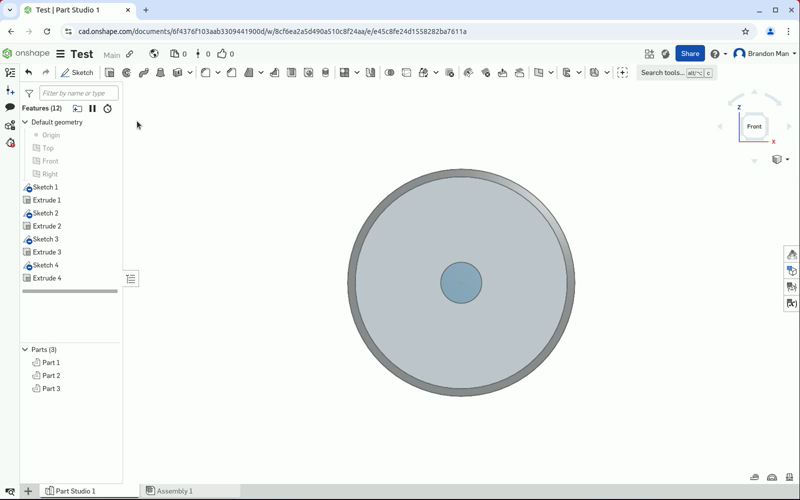
key(shift+7)
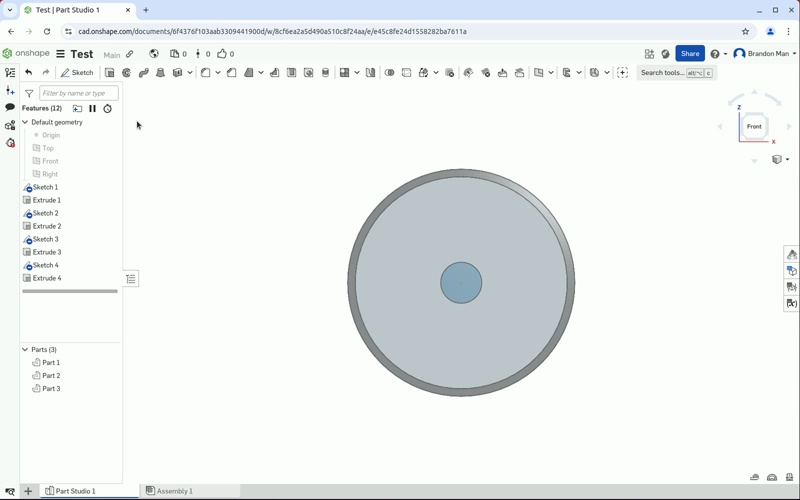
key(left, 2)
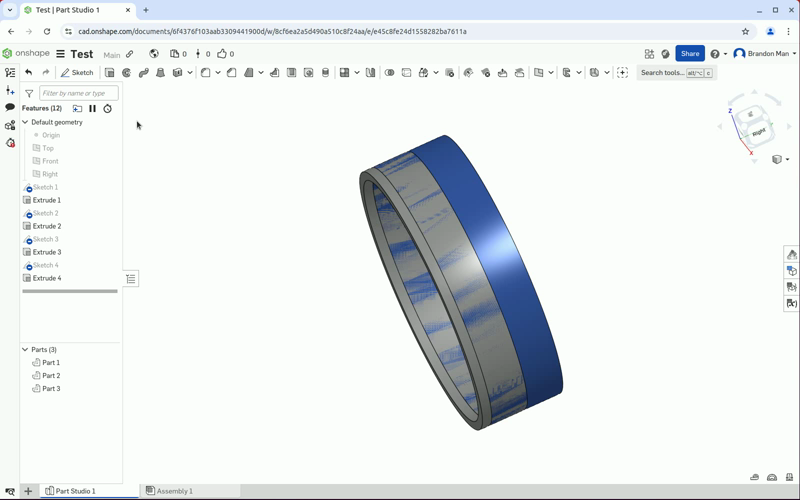
key(down, 2)
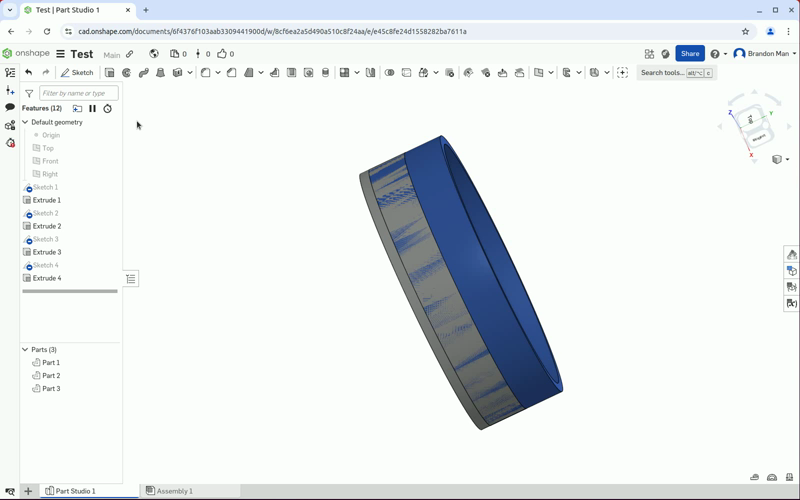
key(up, 2)
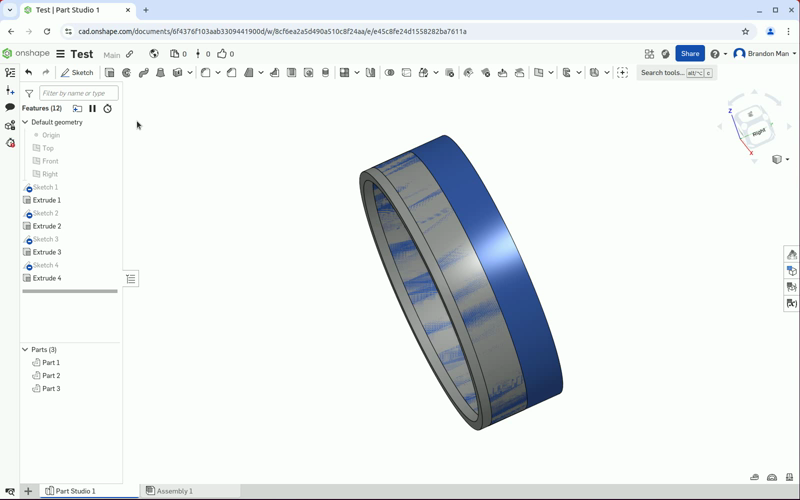
key(right, 2)
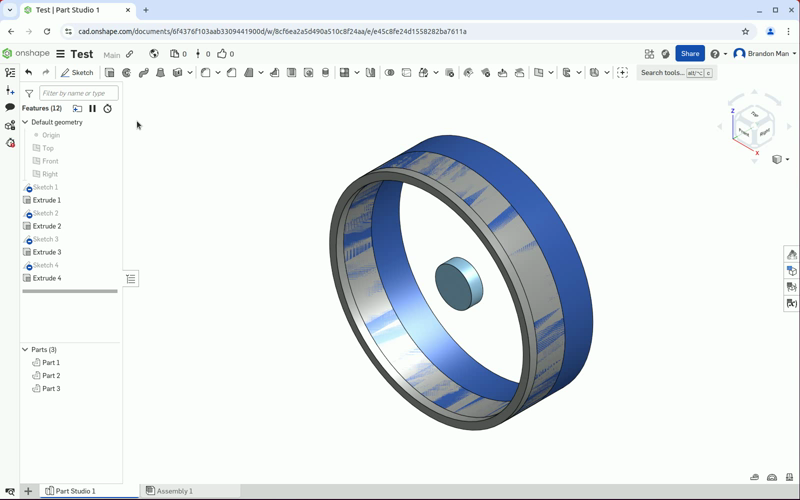
mouse_move(73, 189)
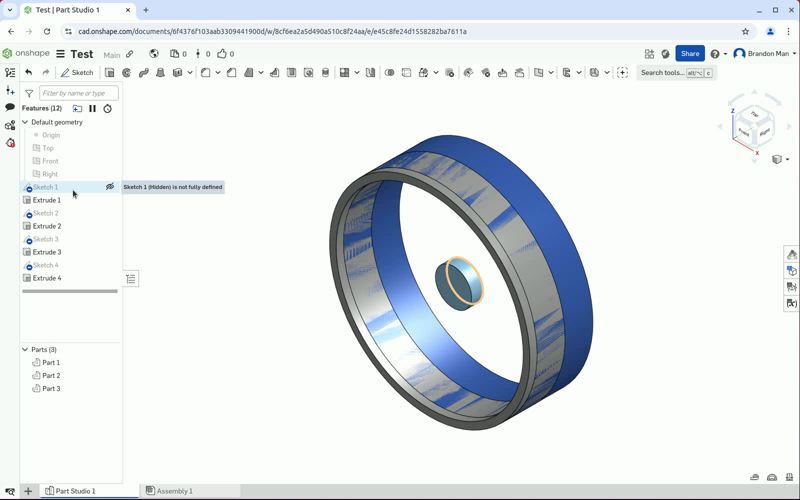
click(73, 189)